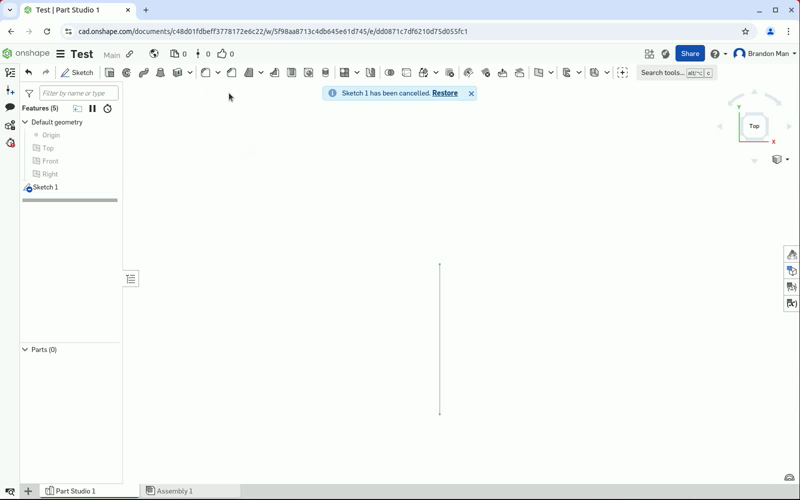
key(shift+h)
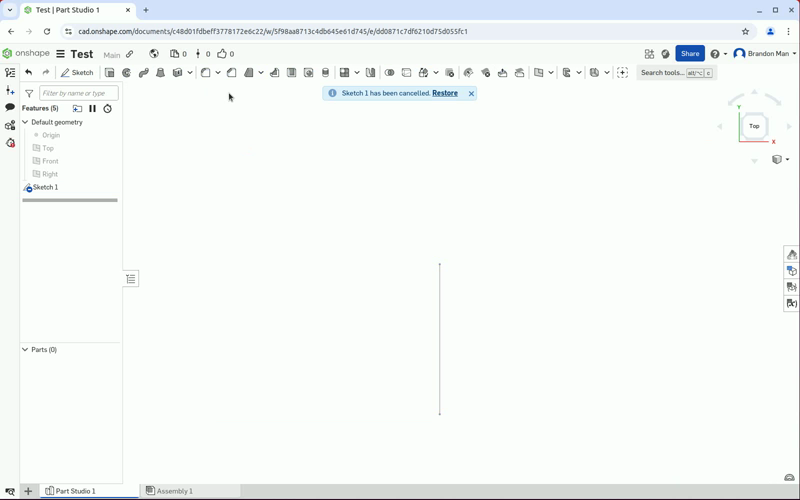
key(shift+s)
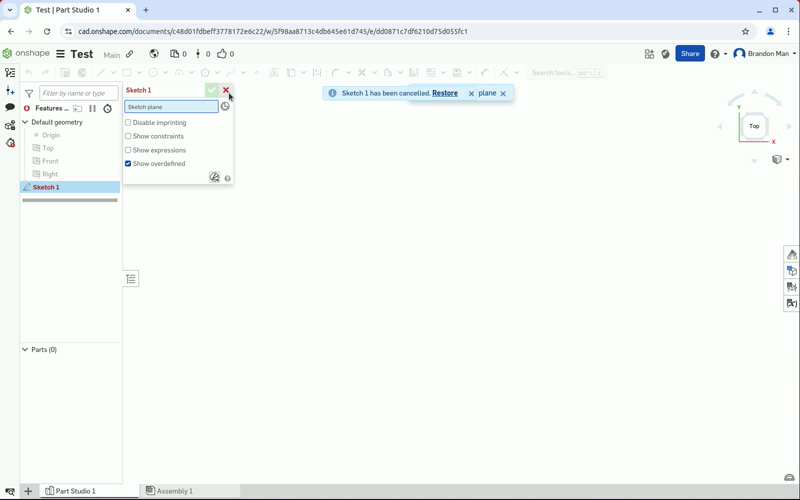
mouse_move(73, 150)
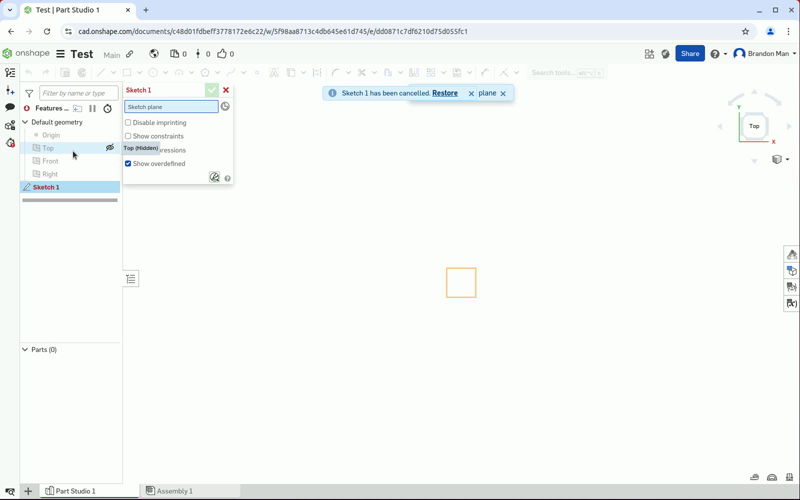
click(73, 150)
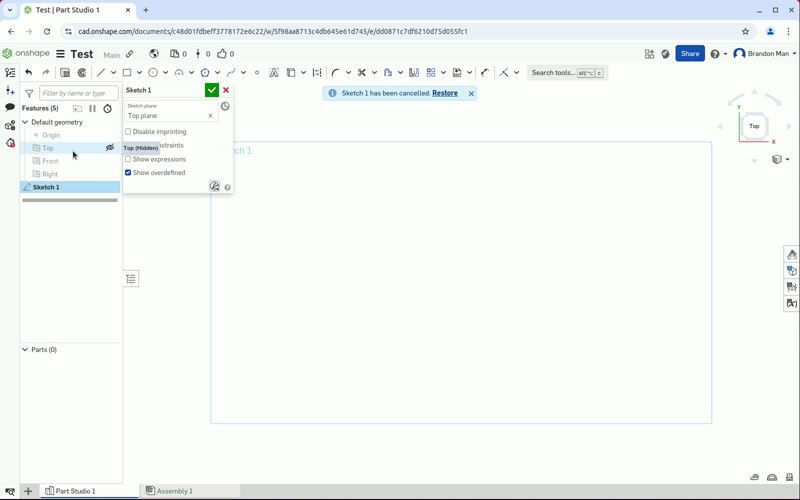
mouse_move(73, 352)
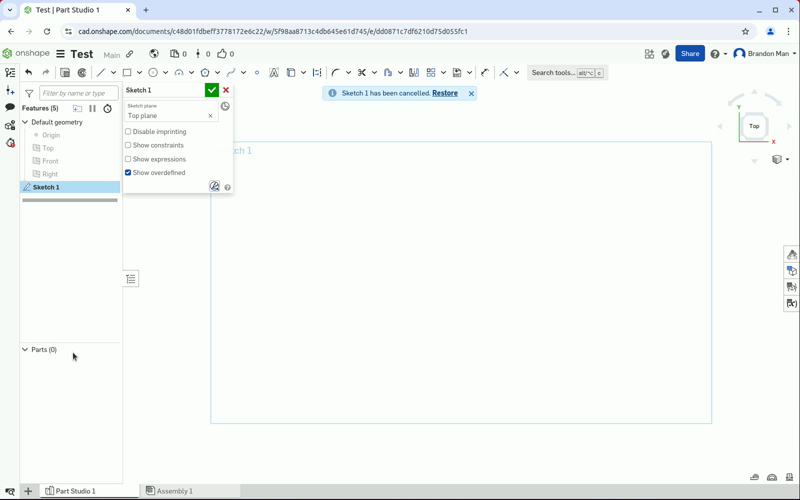
key(y)
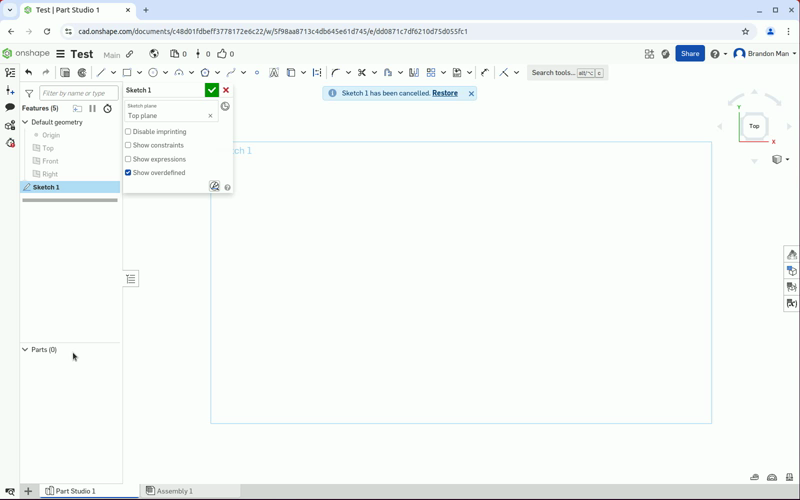
key(l)
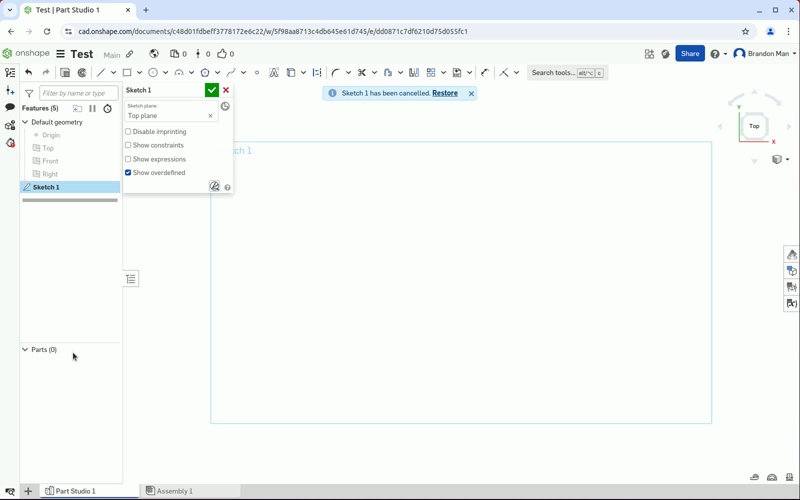
key_down(shift)
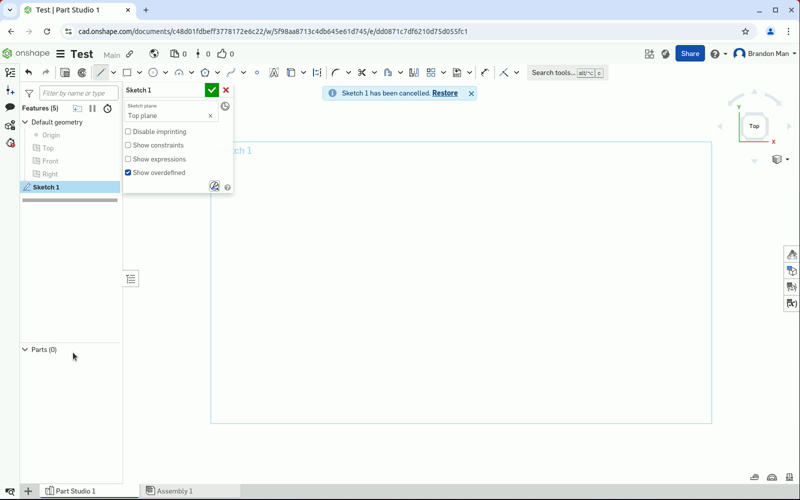
mouse_move(432, 343)
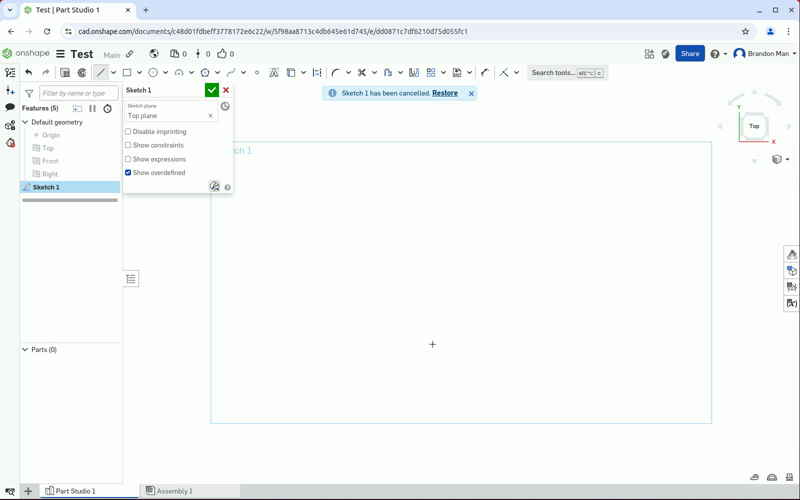
click(432, 343)
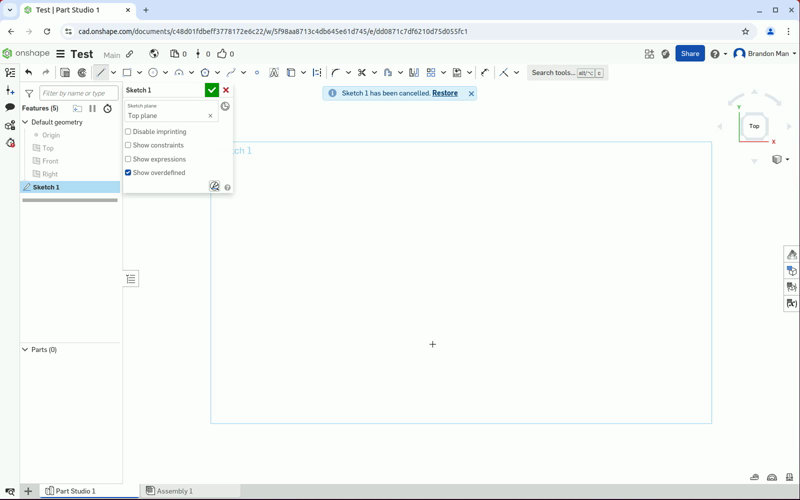
key_up(shift)
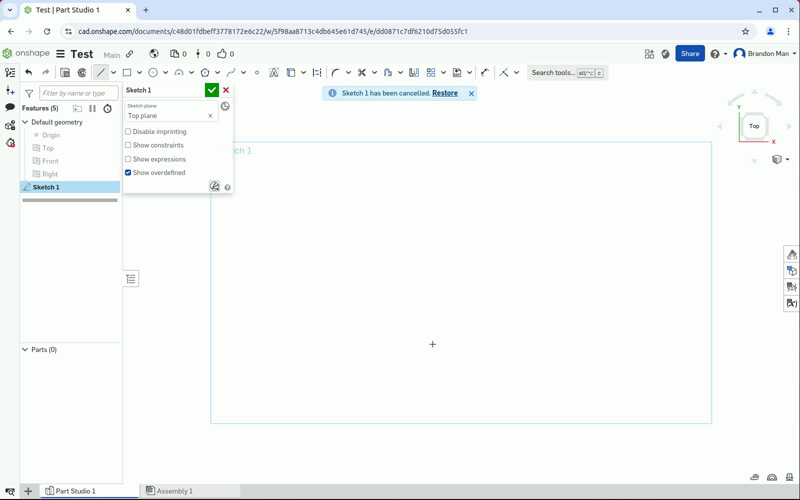
key_down(shift)
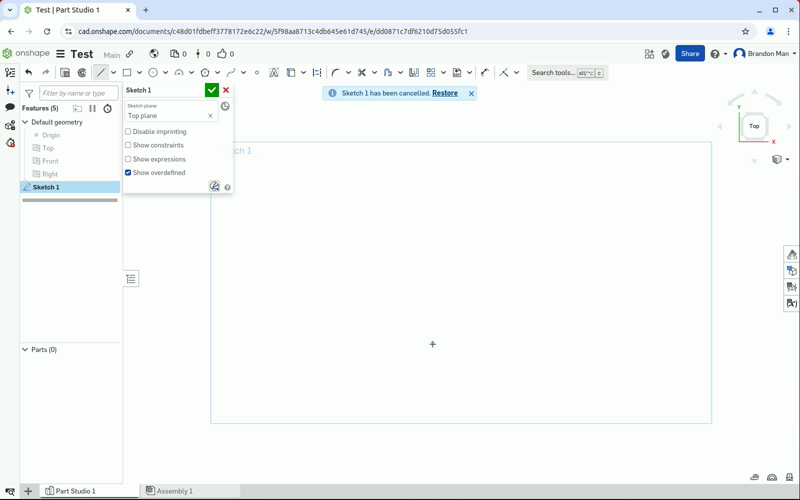
mouse_move(462, 343)
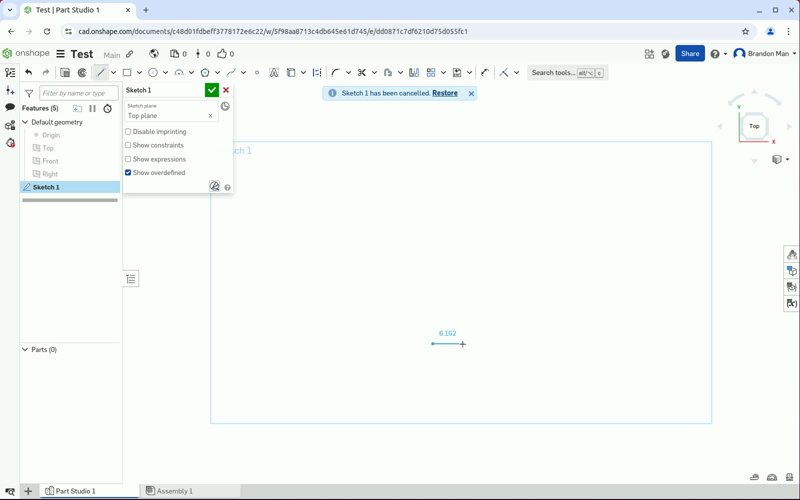
mouse_move(463, 374)
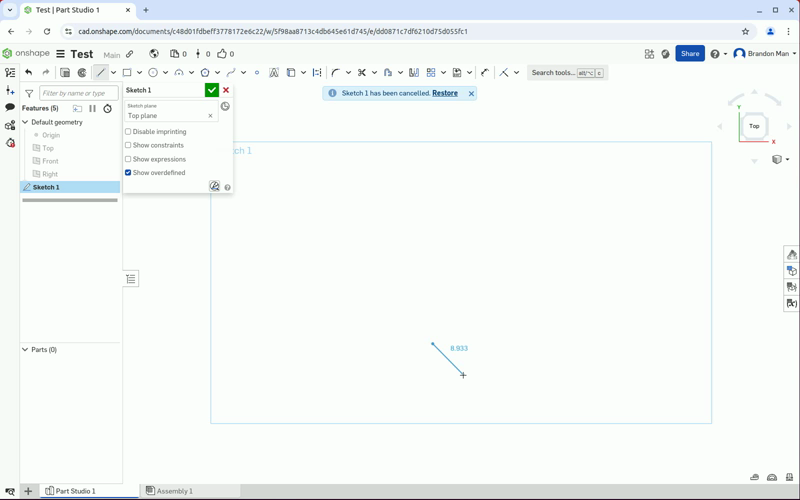
click(463, 374)
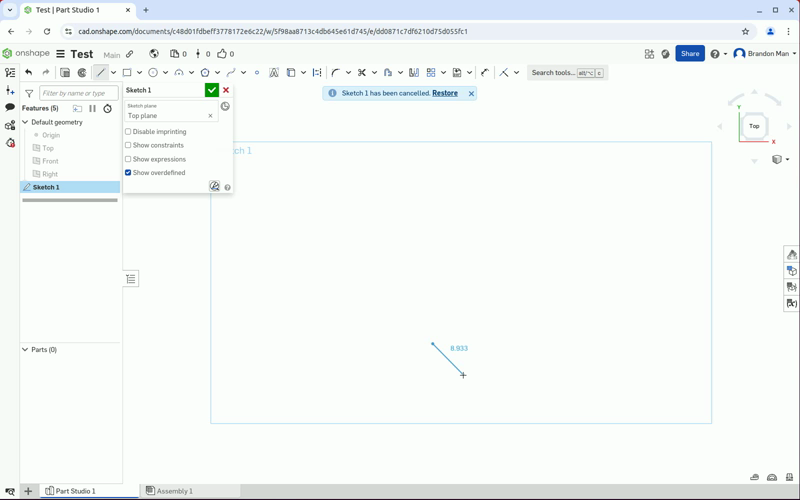
key_up(shift)
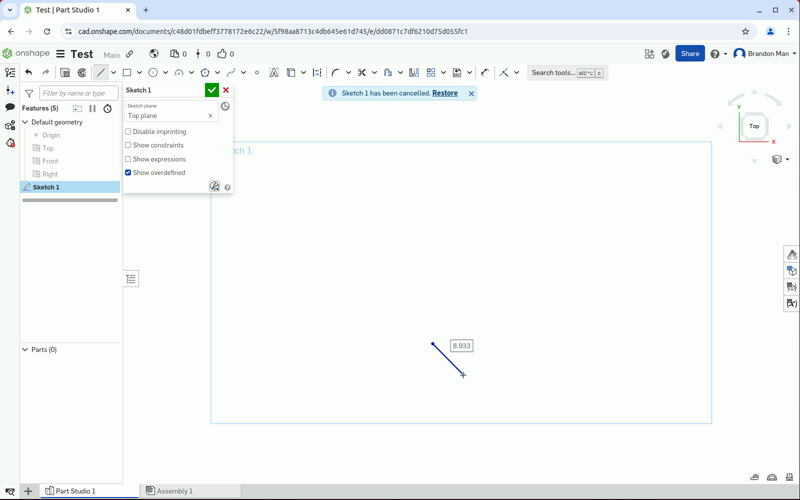
key_down(shift)
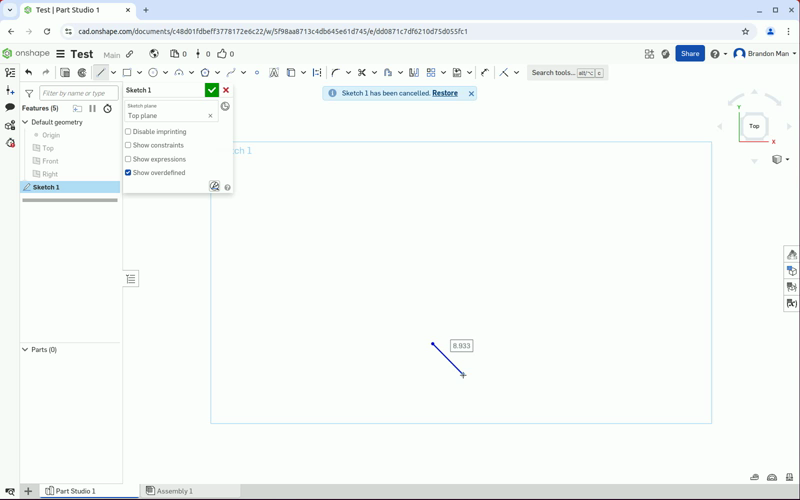
mouse_move(493, 374)
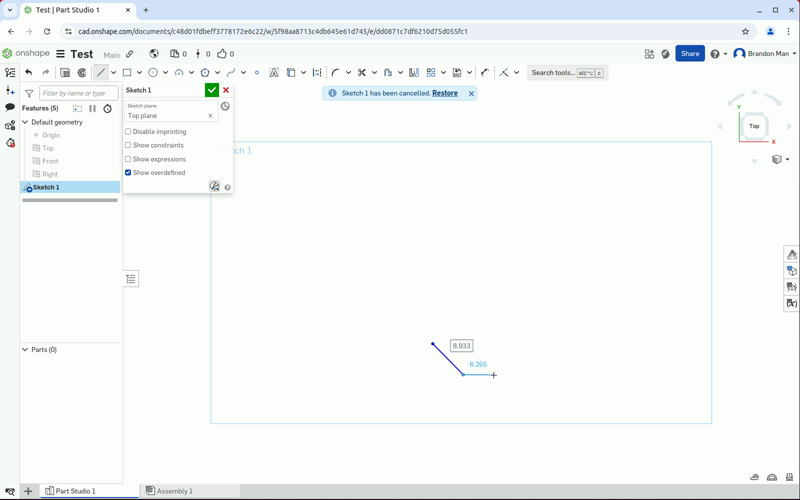
mouse_move(496, 343)
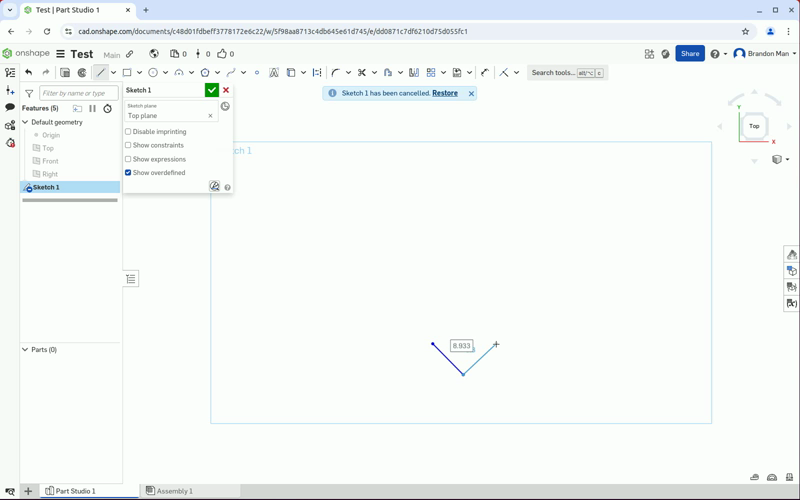
click(496, 343)
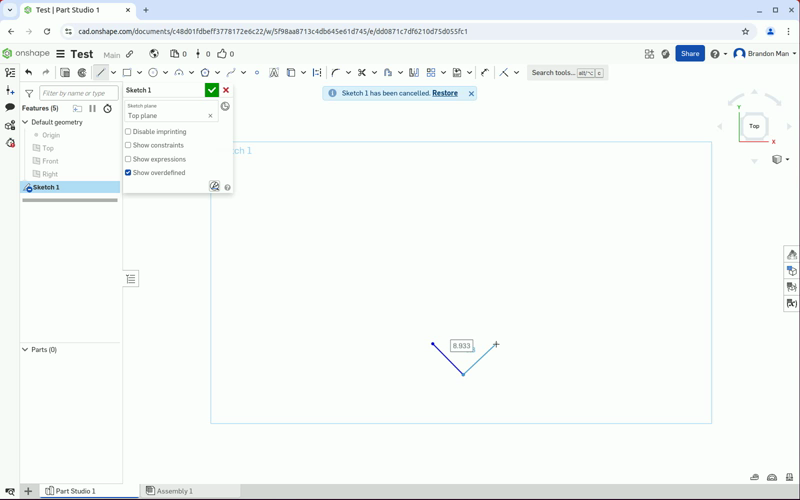
key_up(shift)
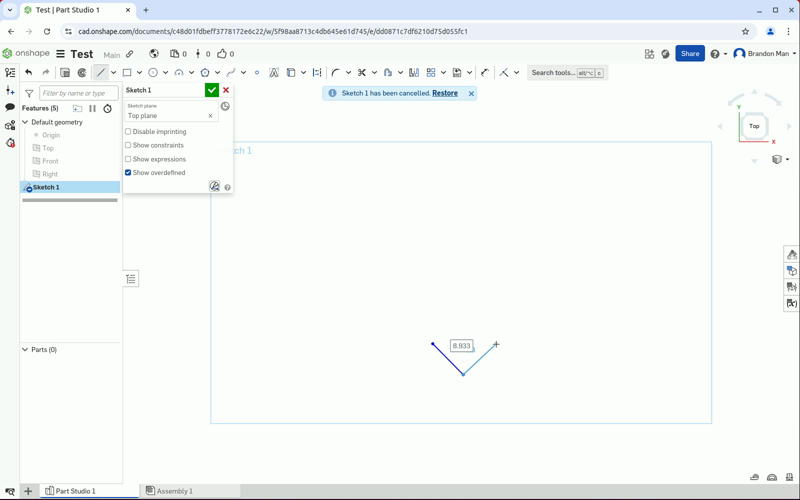
key_down(shift)
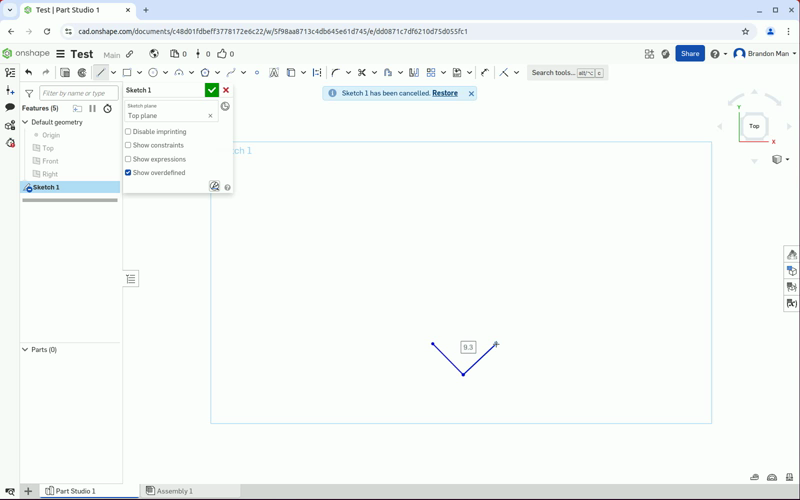
mouse_move(496, 201)
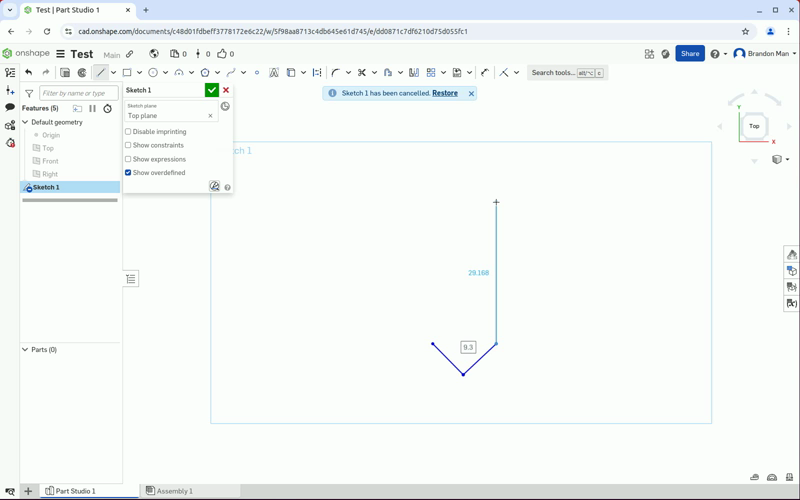
click(496, 201)
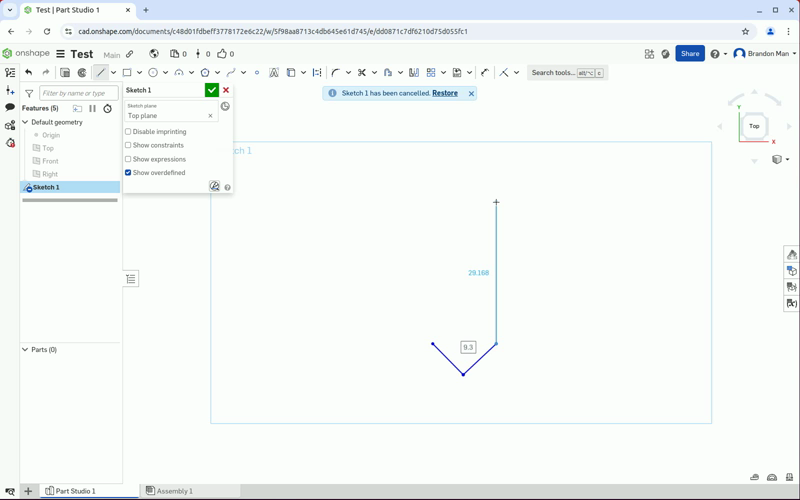
key_up(shift)
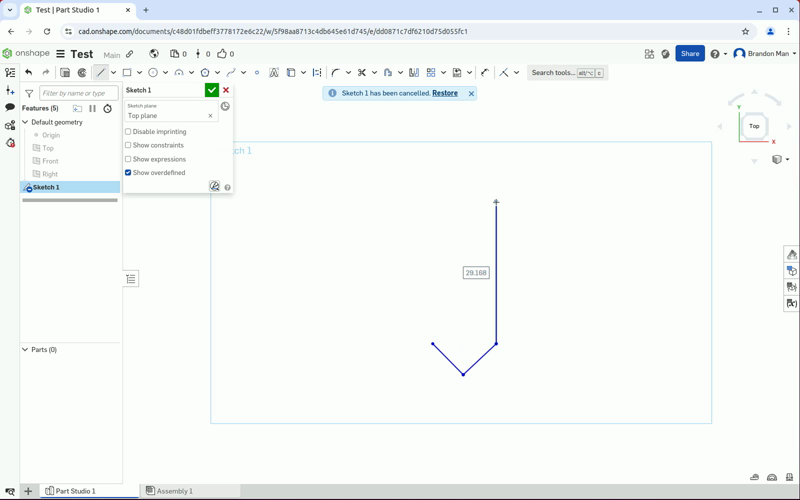
key_down(shift)
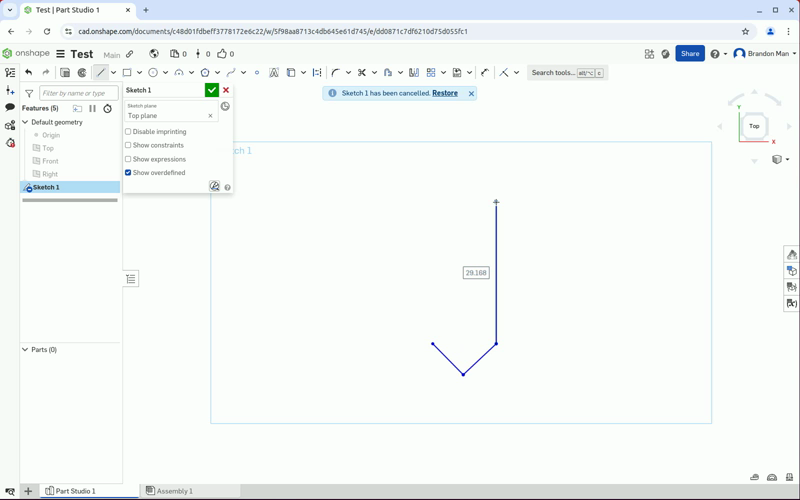
mouse_move(526, 201)
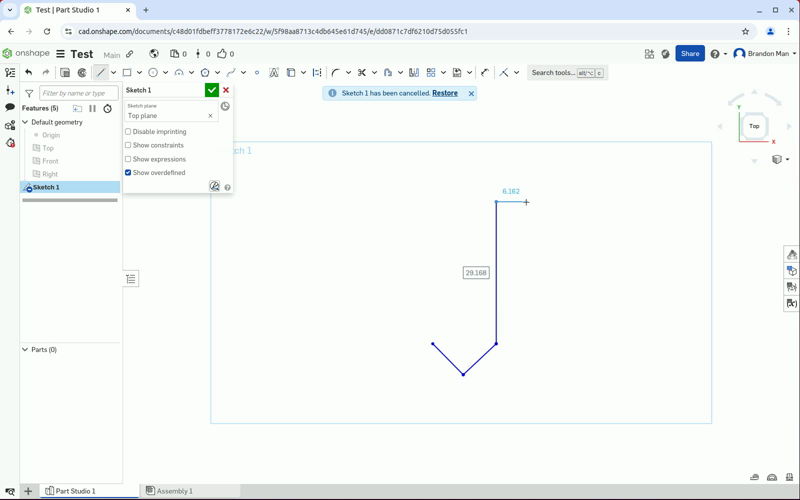
mouse_move(463, 170)
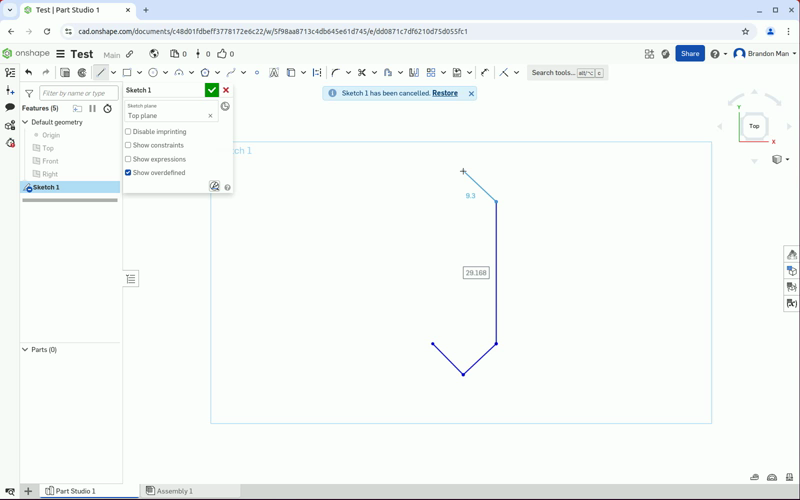
click(463, 170)
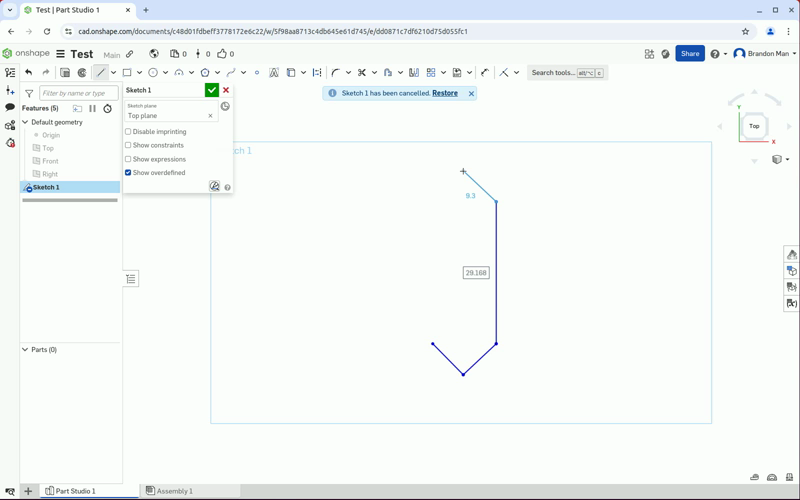
key_up(shift)
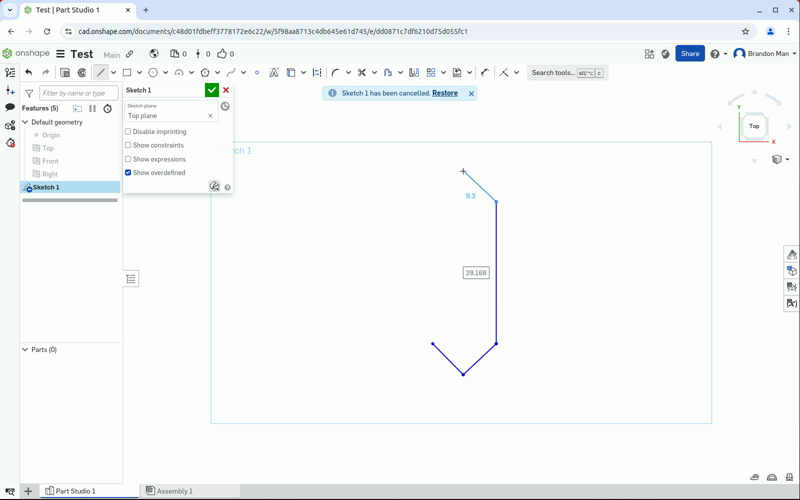
key_down(shift)
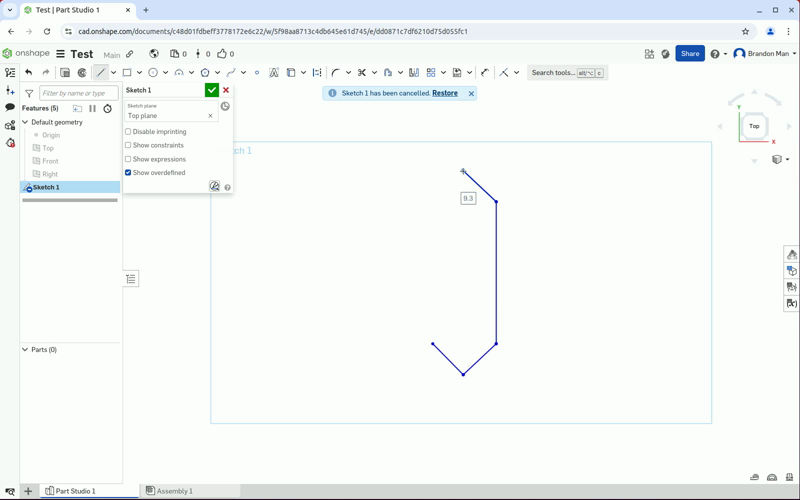
mouse_move(493, 170)
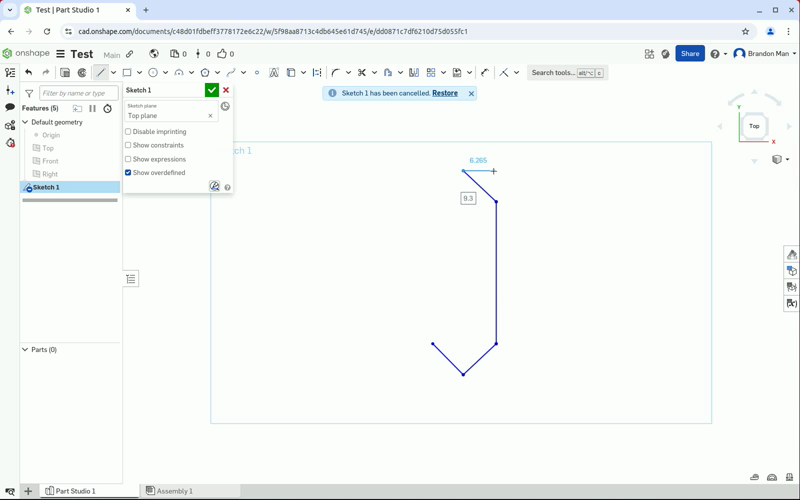
mouse_move(432, 201)
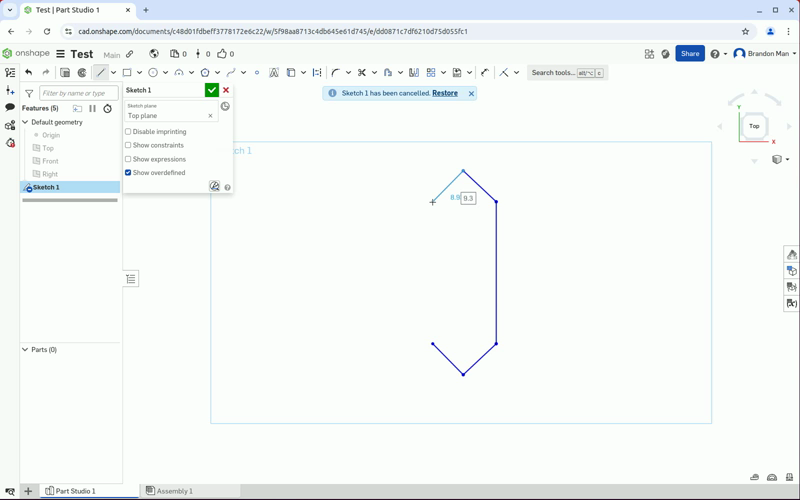
click(432, 201)
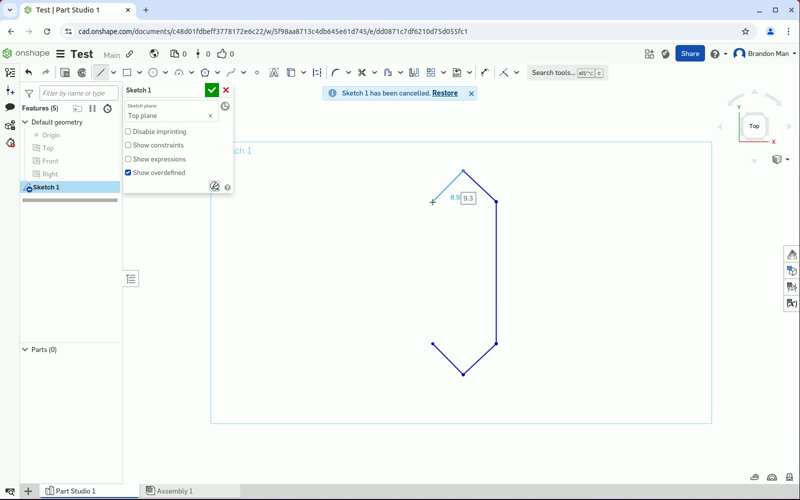
key_up(shift)
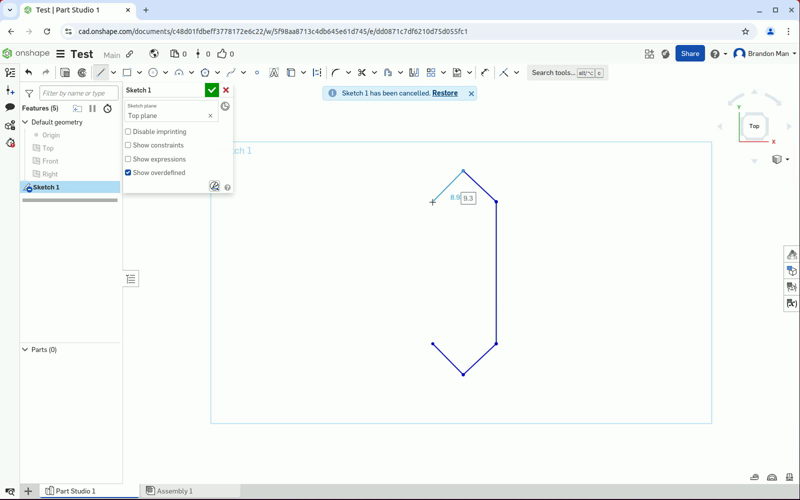
key_down(shift)
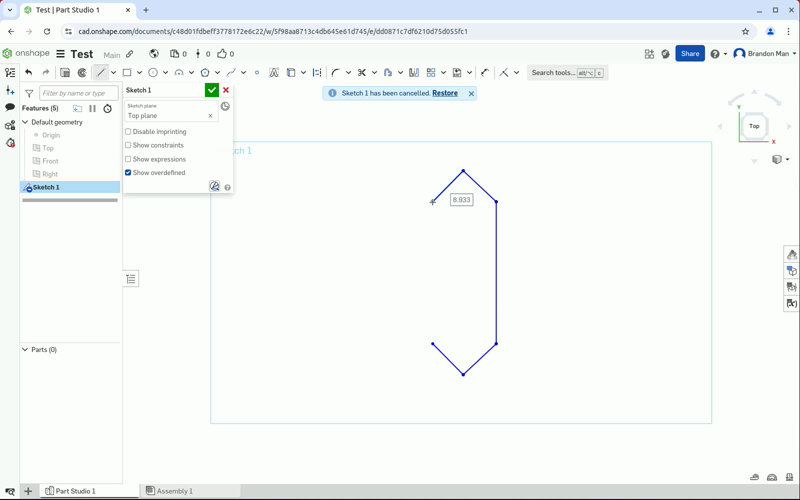
mouse_move(432, 343)
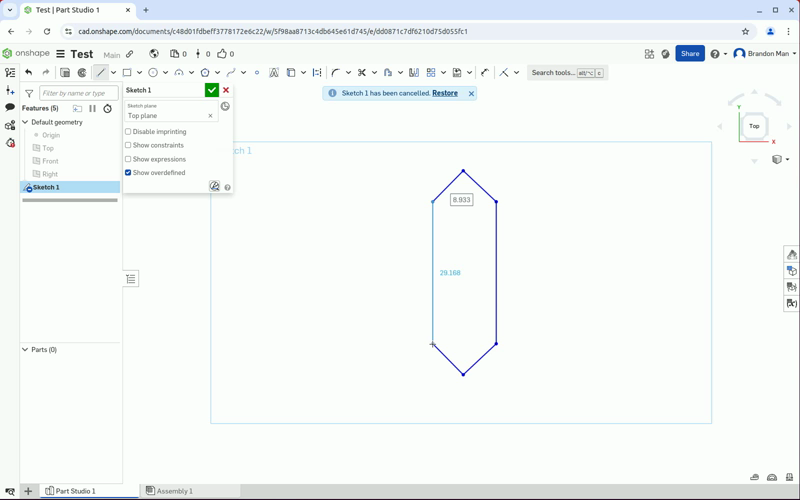
key_up(shift)
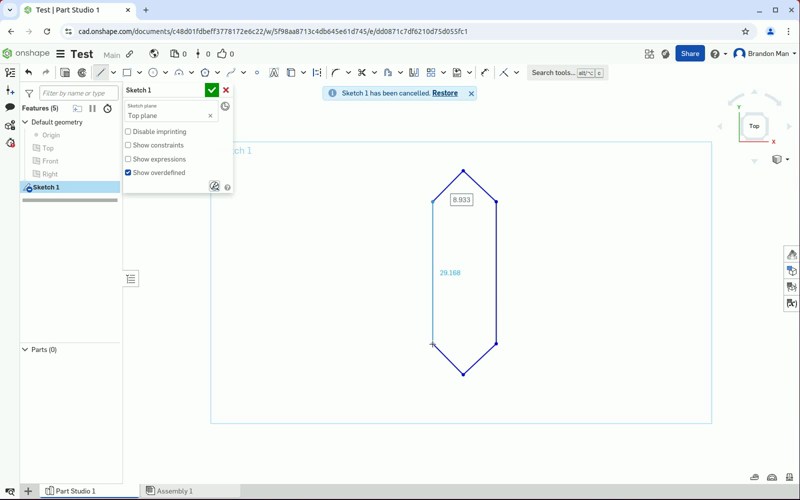
click(432, 343)
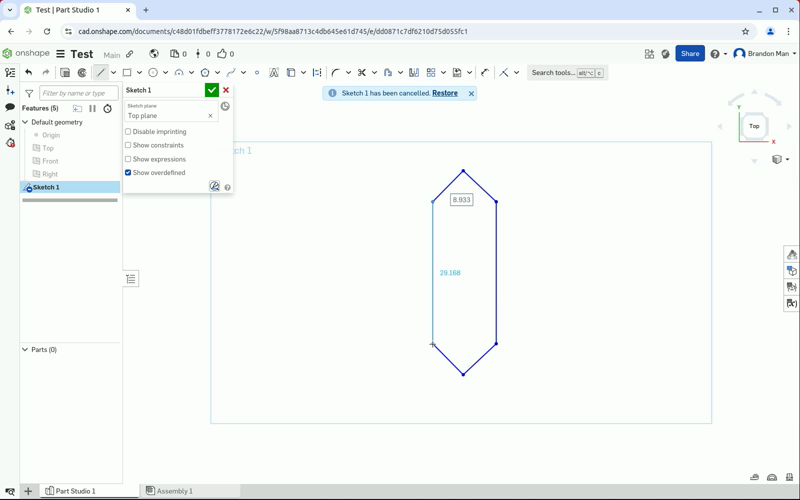
key(esc)
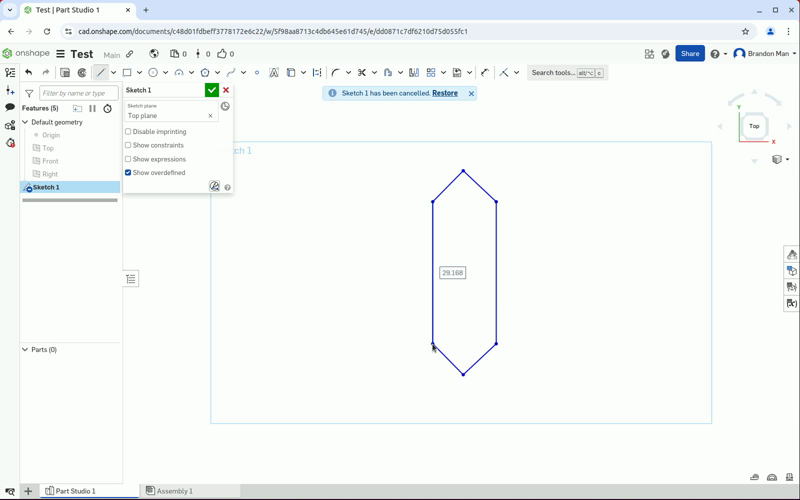
key(l)
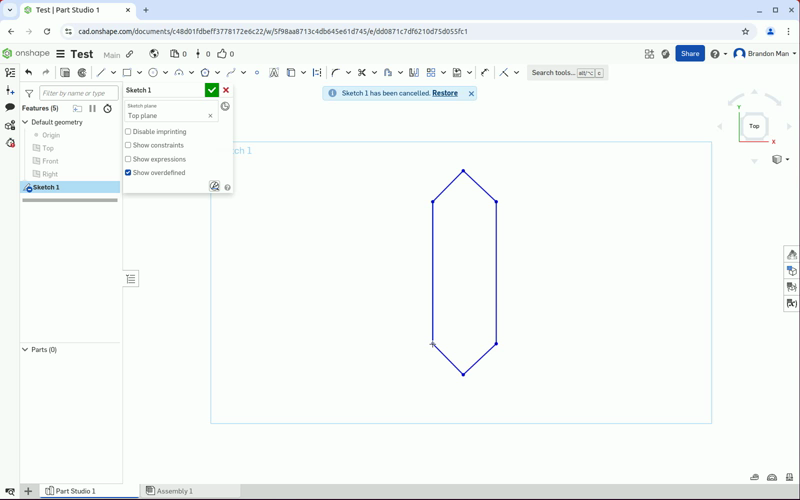
key_down(shift)
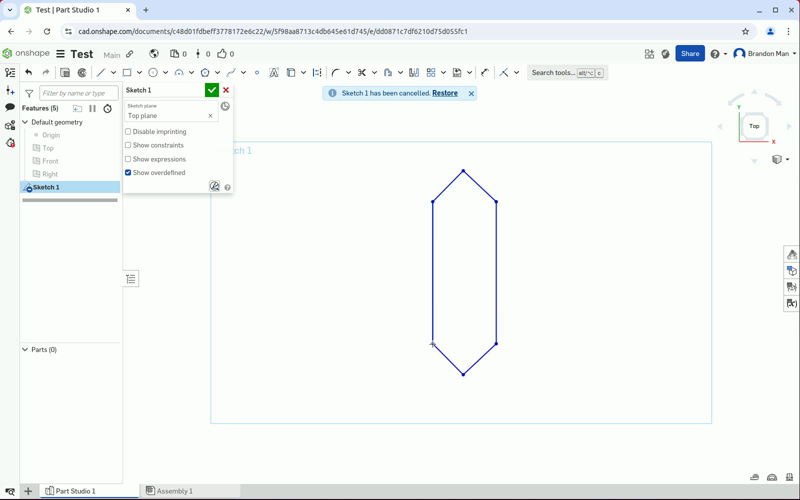
mouse_move(447, 321)
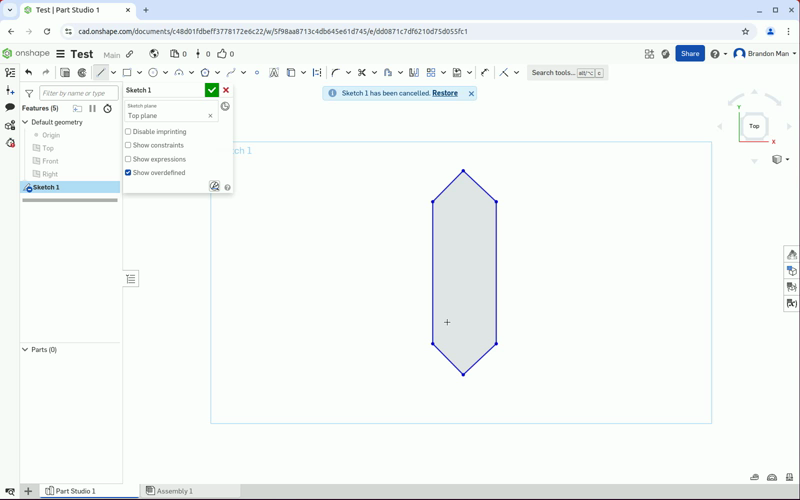
click(447, 321)
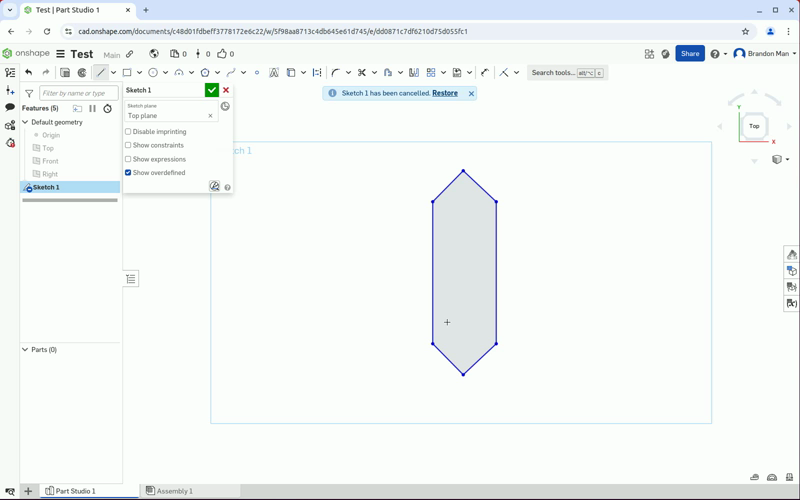
key_up(shift)
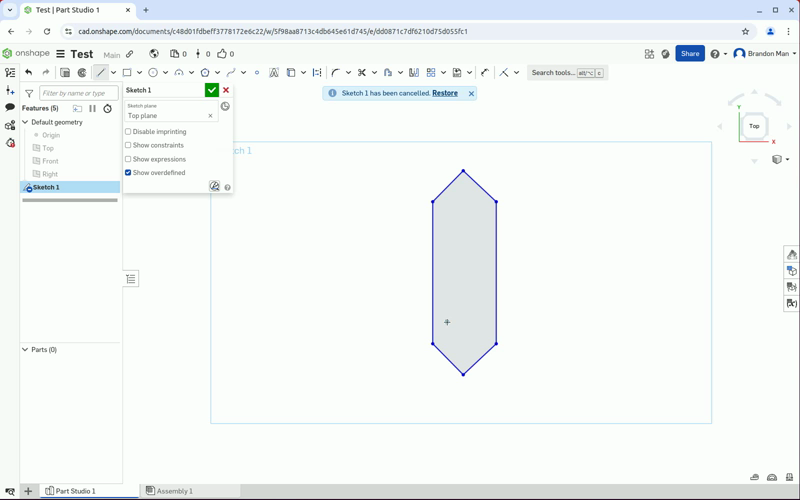
key_down(shift)
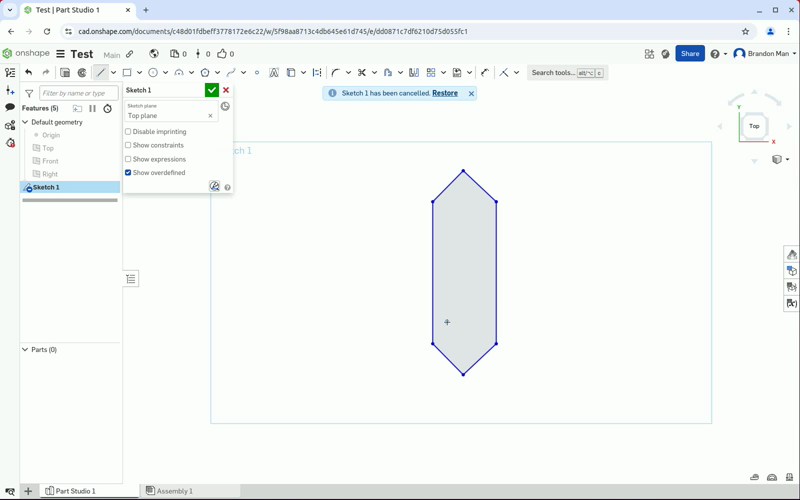
mouse_move(477, 321)
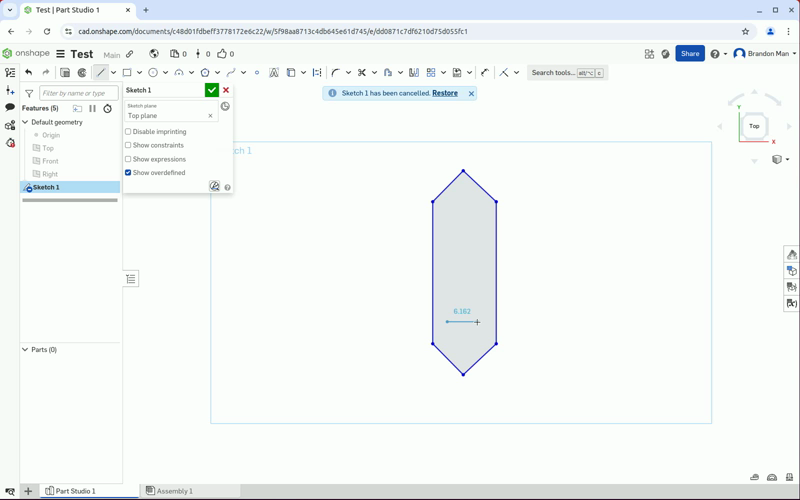
mouse_move(481, 321)
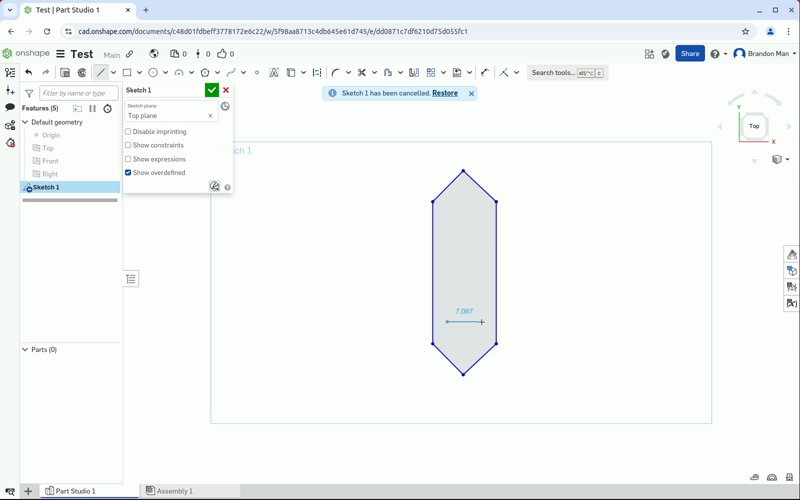
click(481, 321)
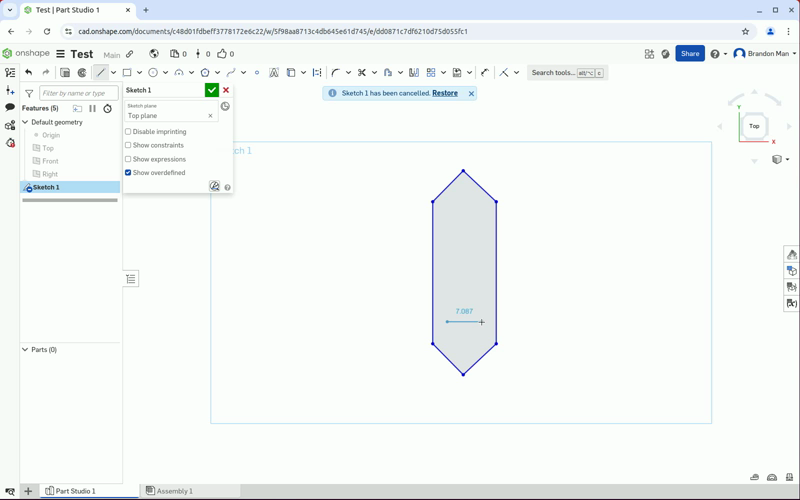
key_up(shift)
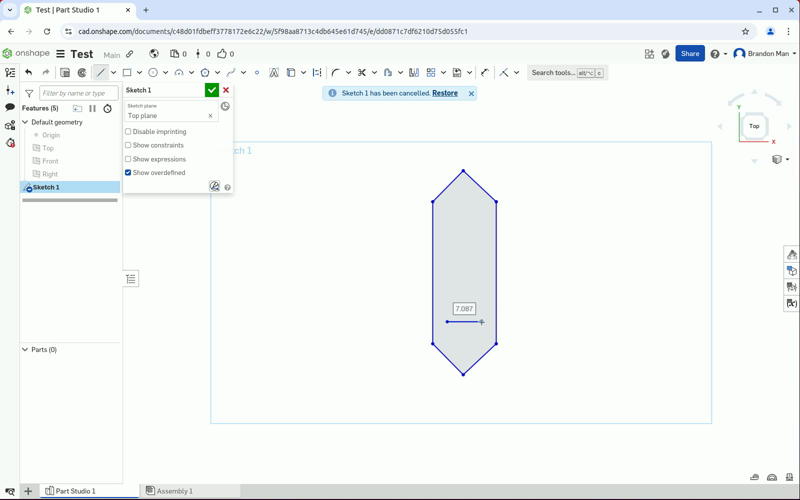
key_down(shift)
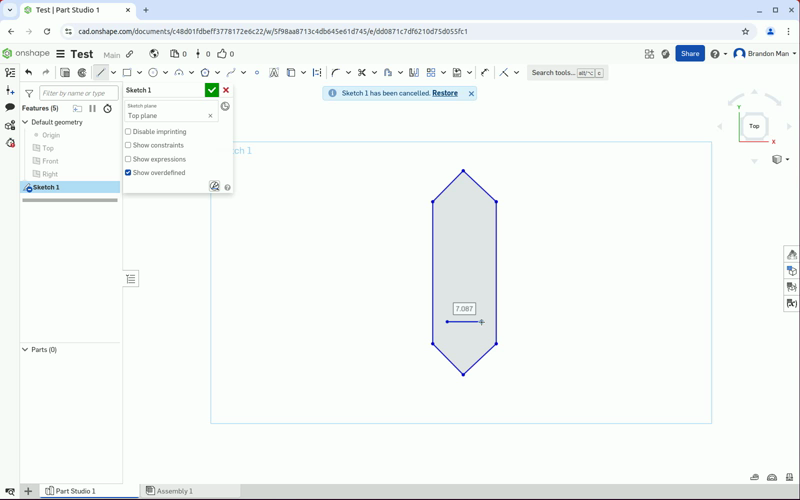
mouse_move(481, 225)
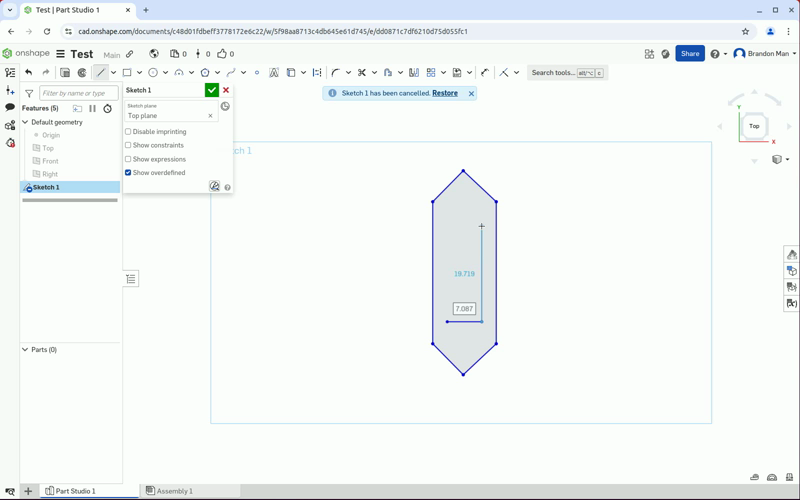
click(481, 225)
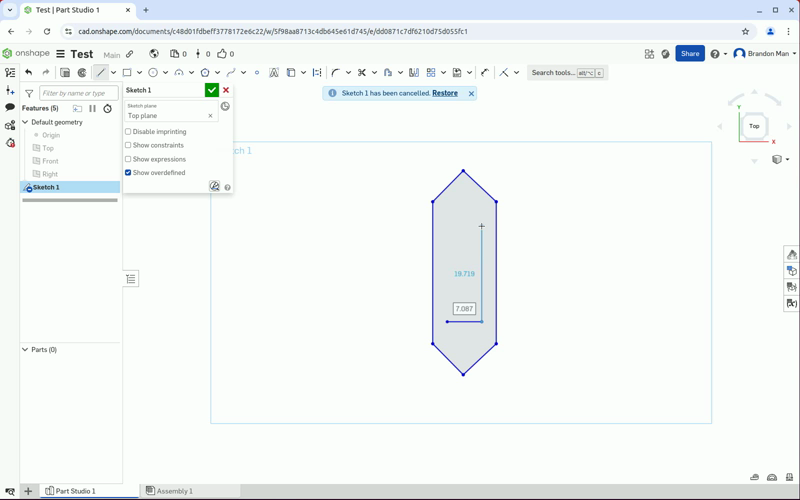
key_up(shift)
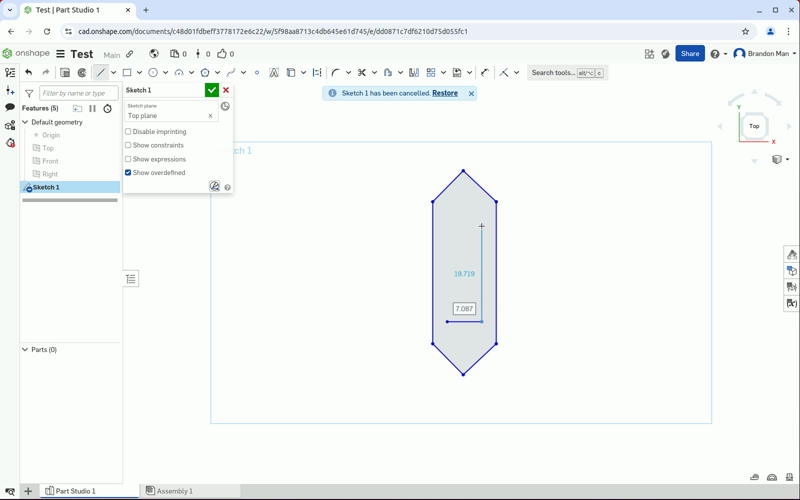
key_down(shift)
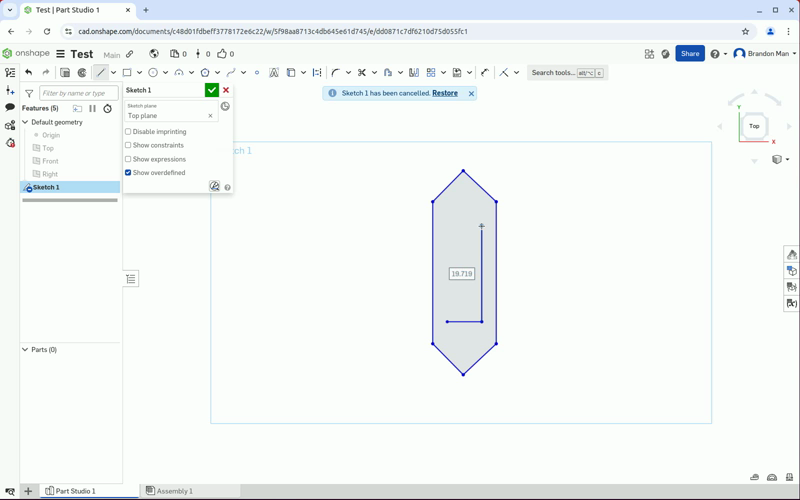
mouse_move(511, 225)
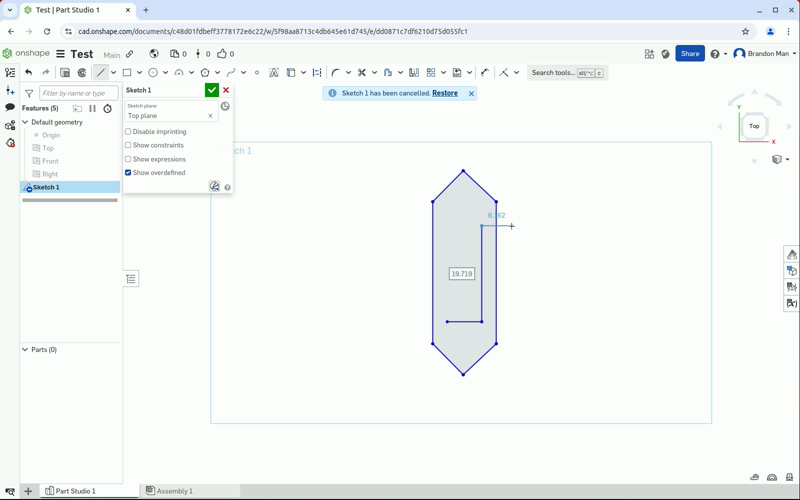
mouse_move(447, 225)
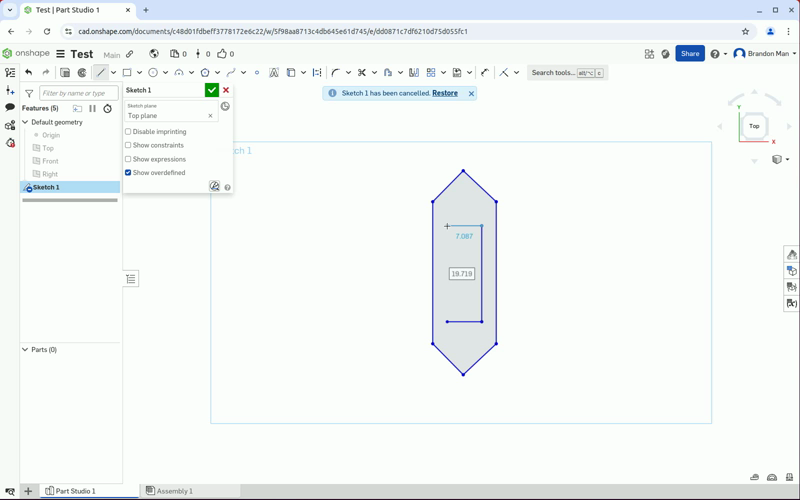
click(447, 225)
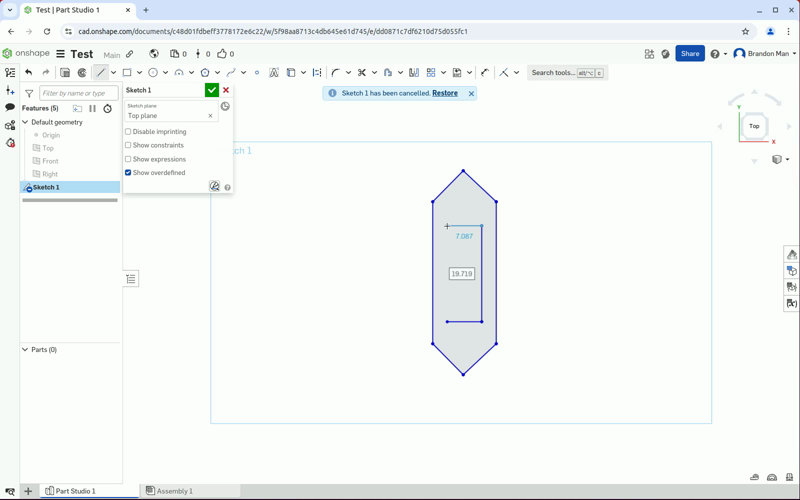
key_up(shift)
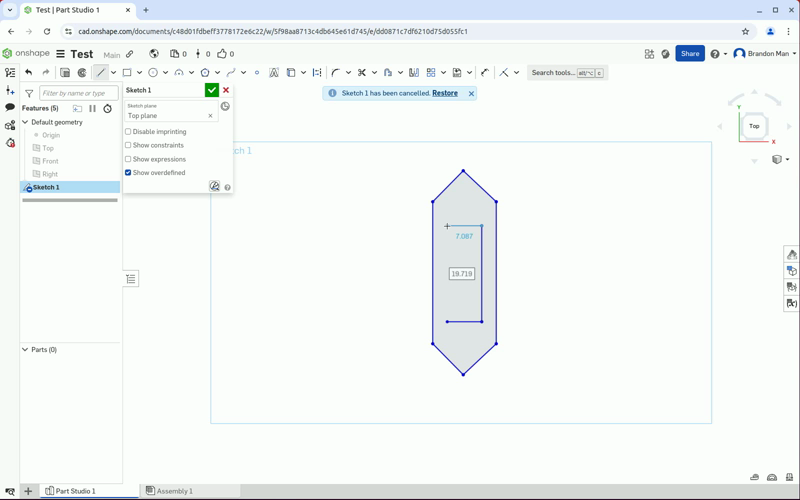
key_down(shift)
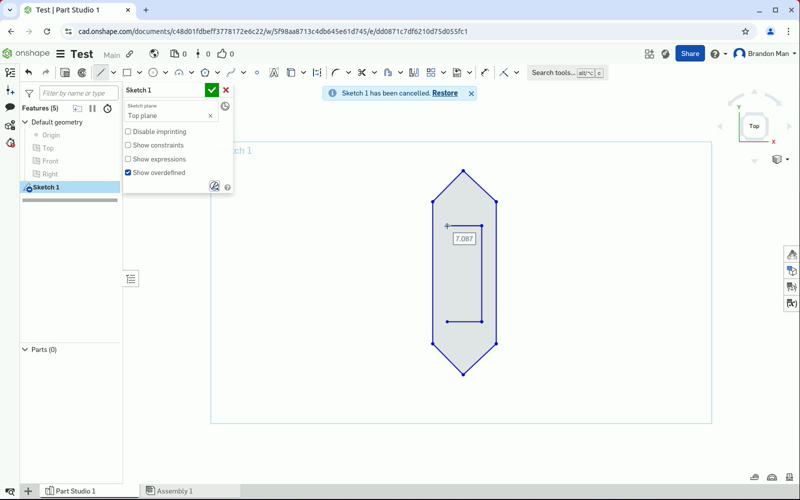
mouse_move(447, 321)
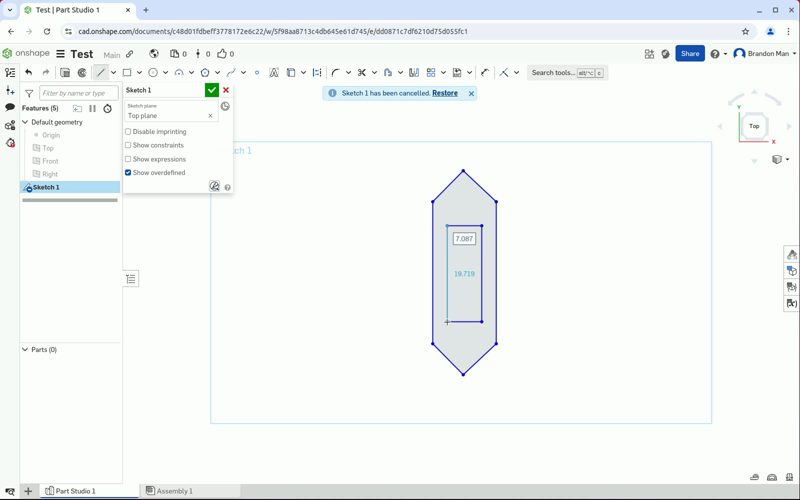
key_up(shift)
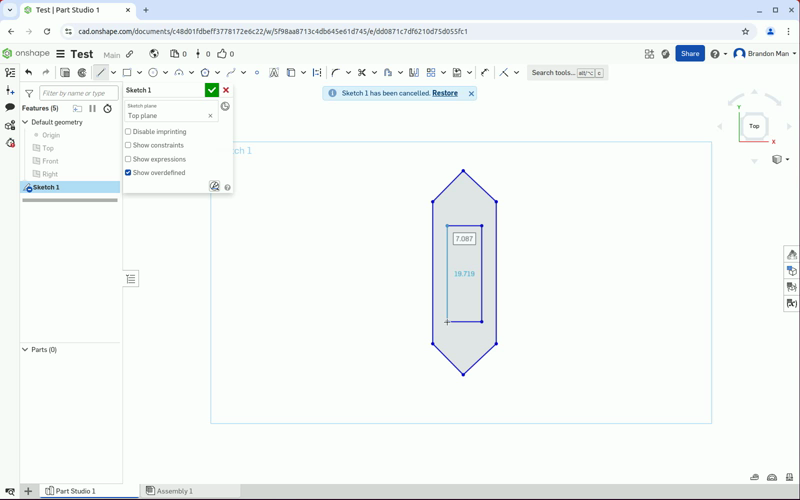
click(447, 321)
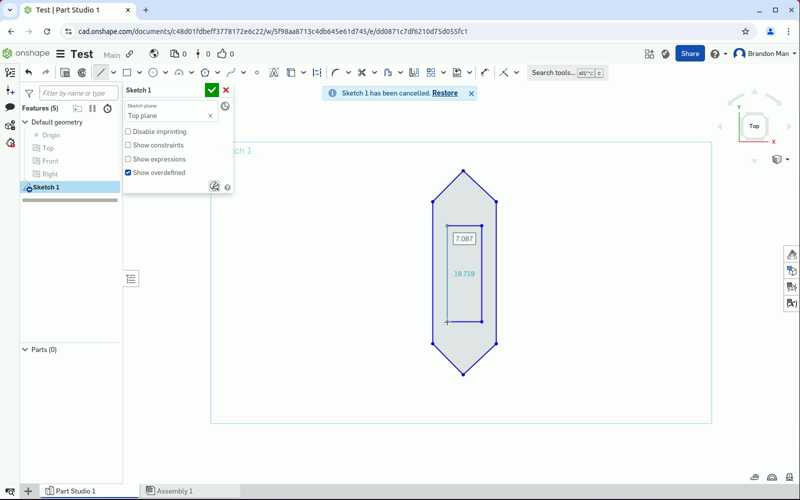
key(esc)
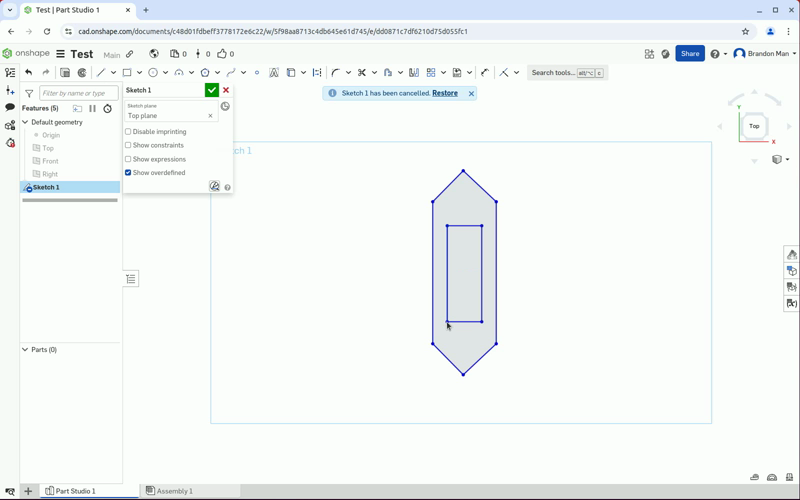
mouse_move(447, 330)
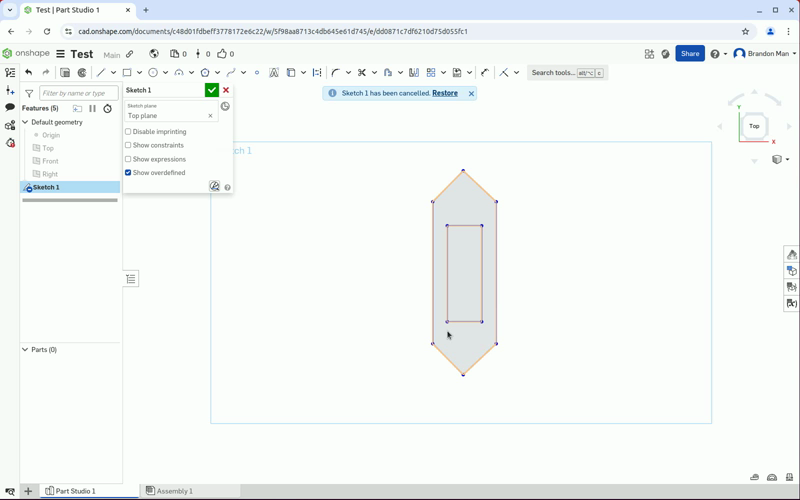
click(447, 330)
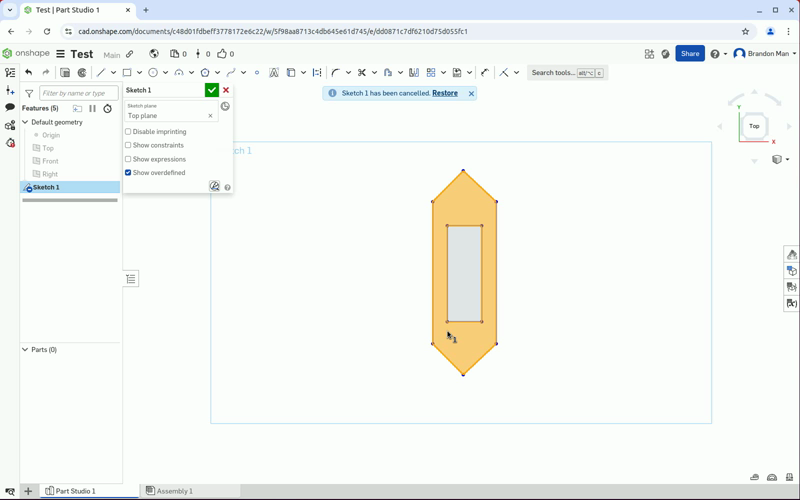
mouse_move(73, 352)
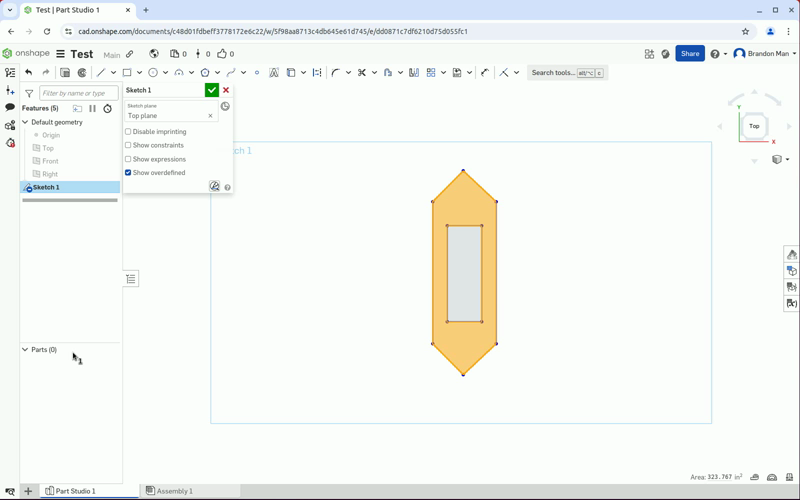
key(shift+y)
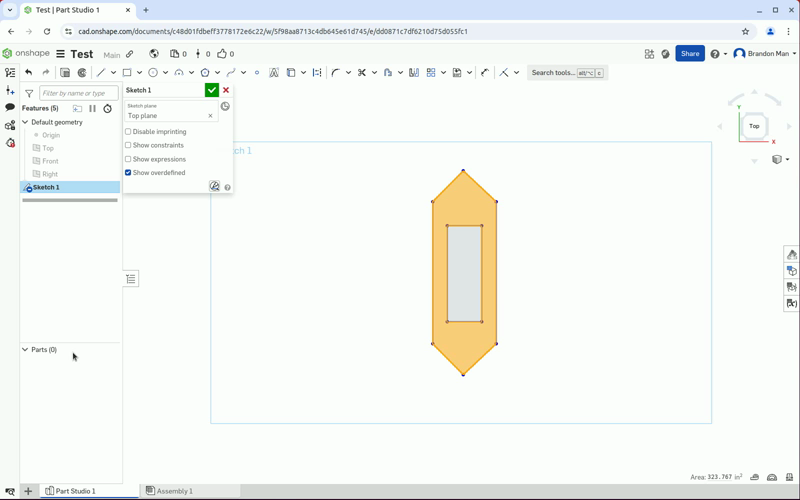
key(shift+e)
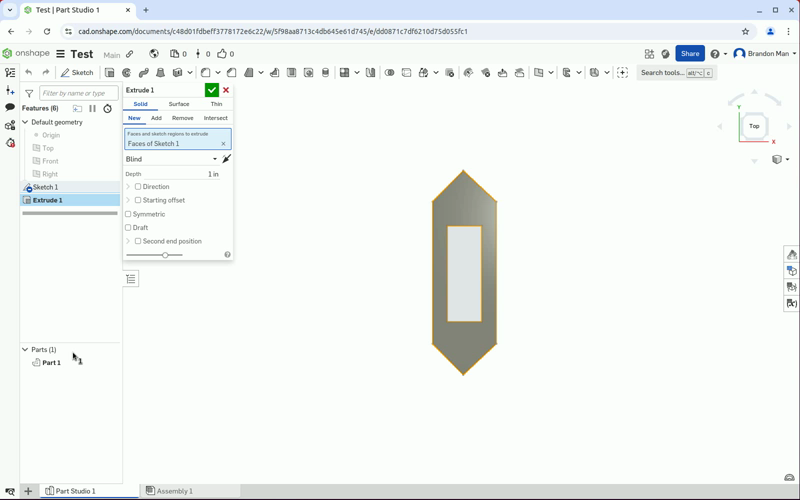
mouse_move(143, 106)
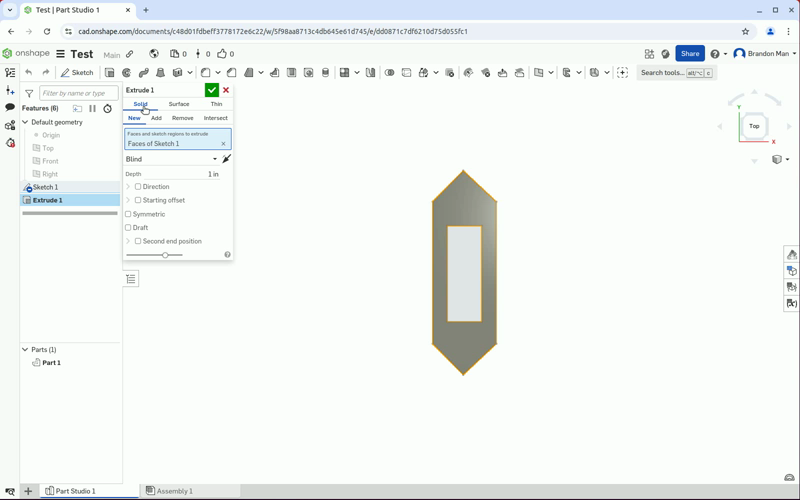
click(143, 106)
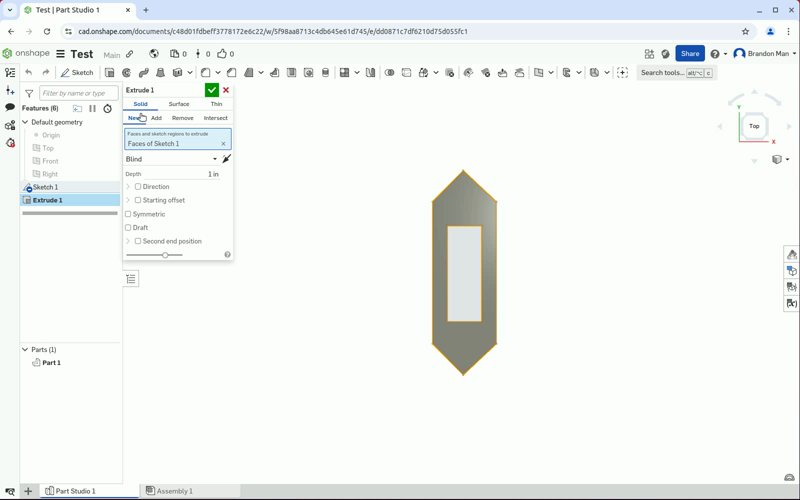
mouse_move(137, 120)
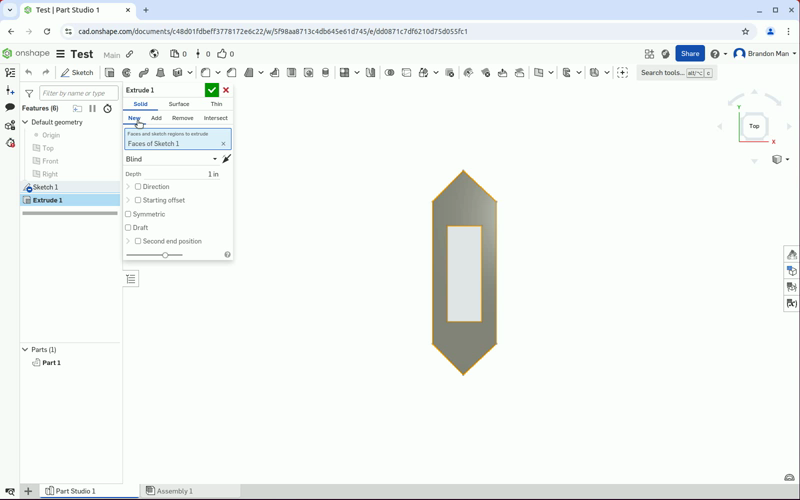
click(137, 120)
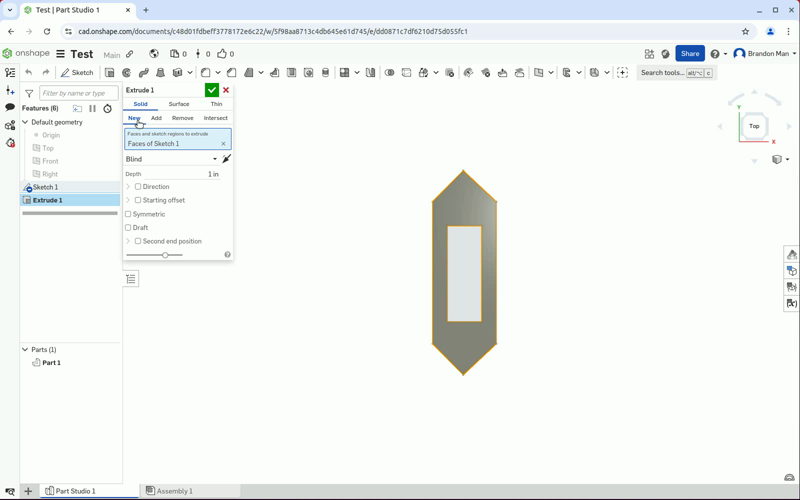
key(tab, 4)
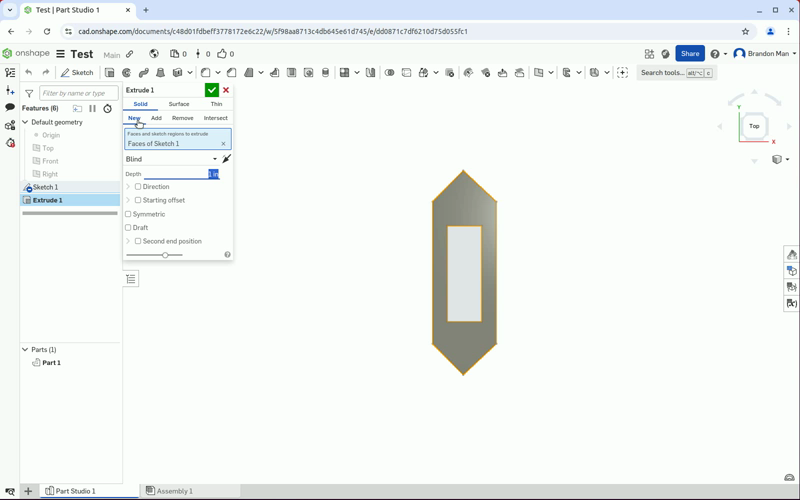
text(8.425)
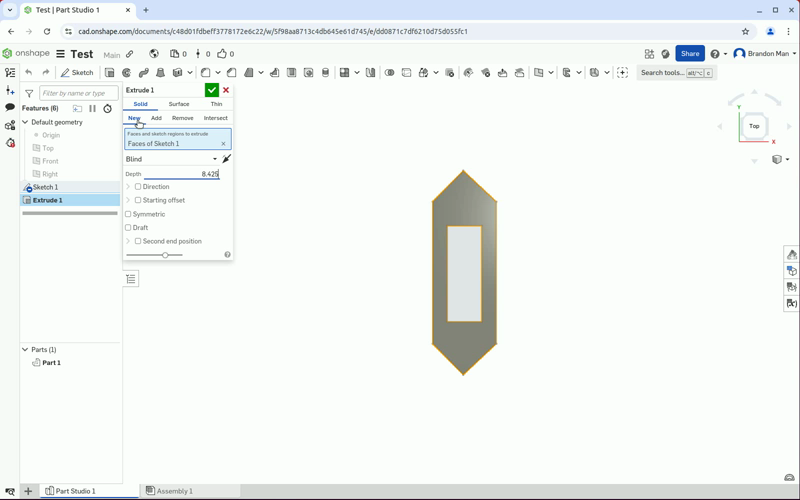
key(enter)
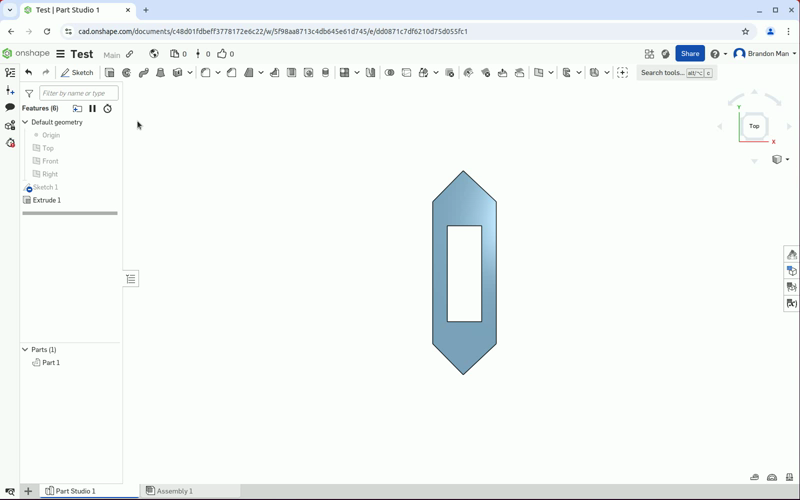
key(shift+h)
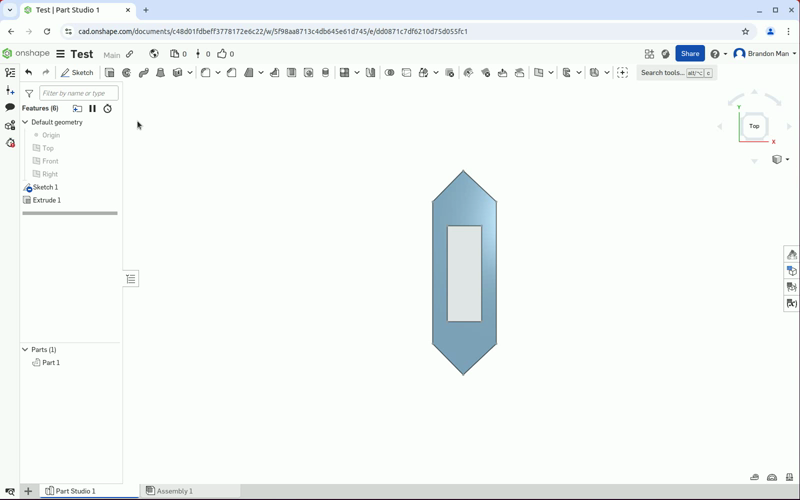
key(shift+h)
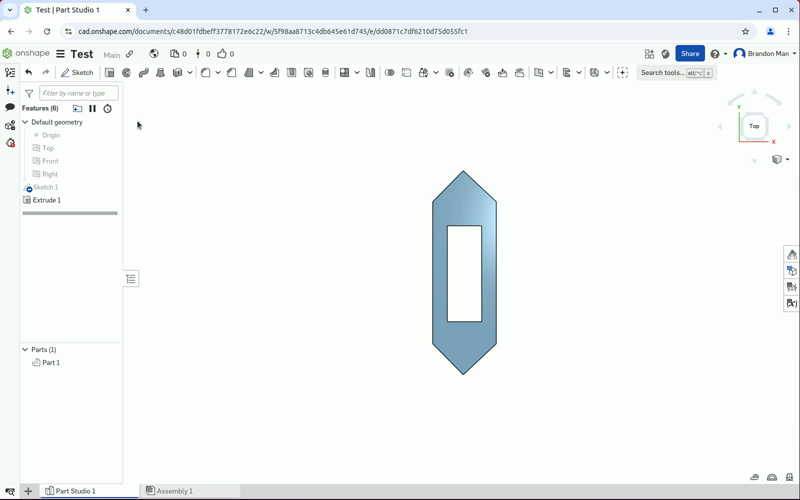
mouse_move(73, 189)
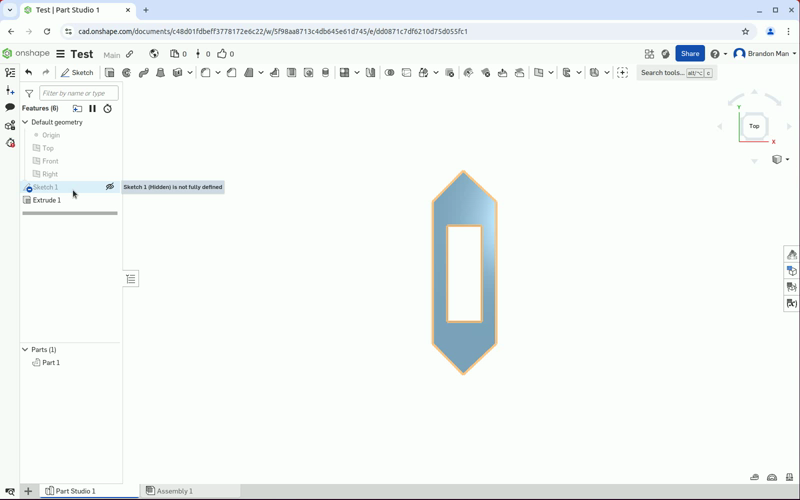
click(73, 189)
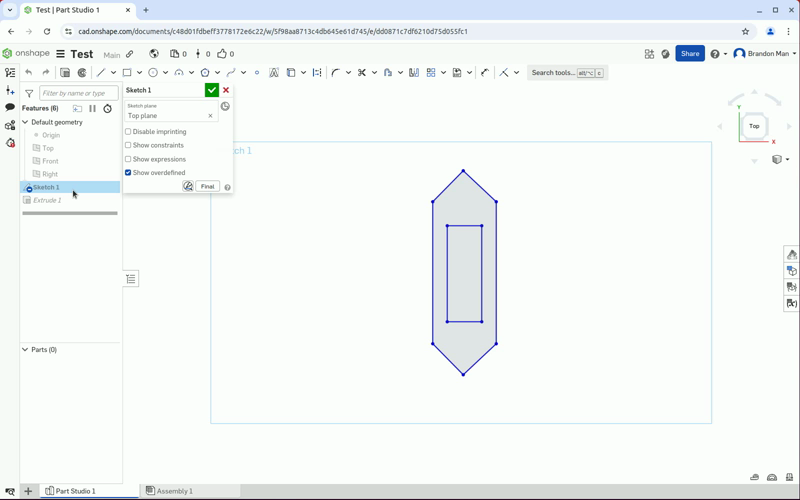
mouse_move(229, 92)
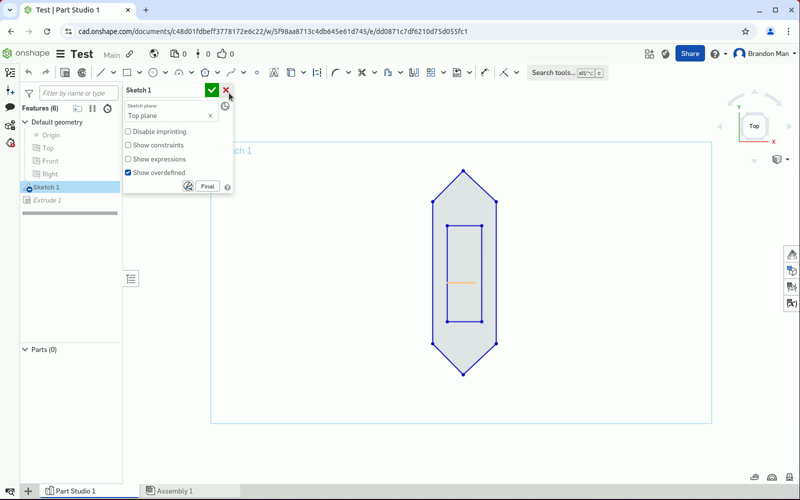
click(229, 92)
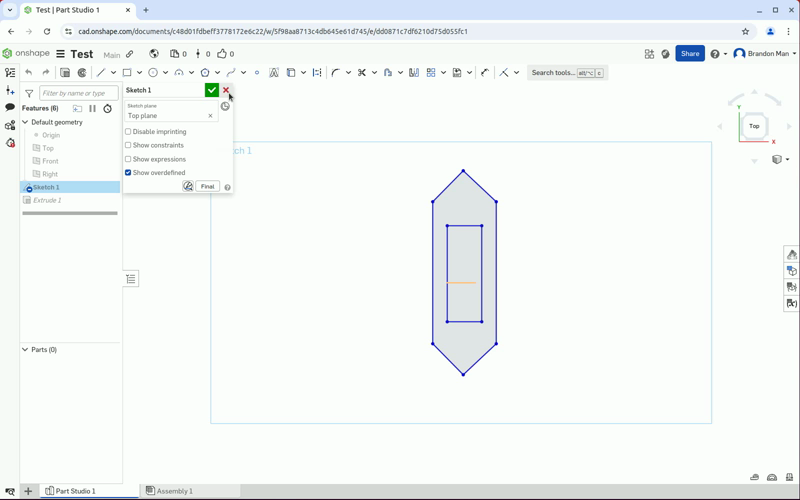
key(shift+s)
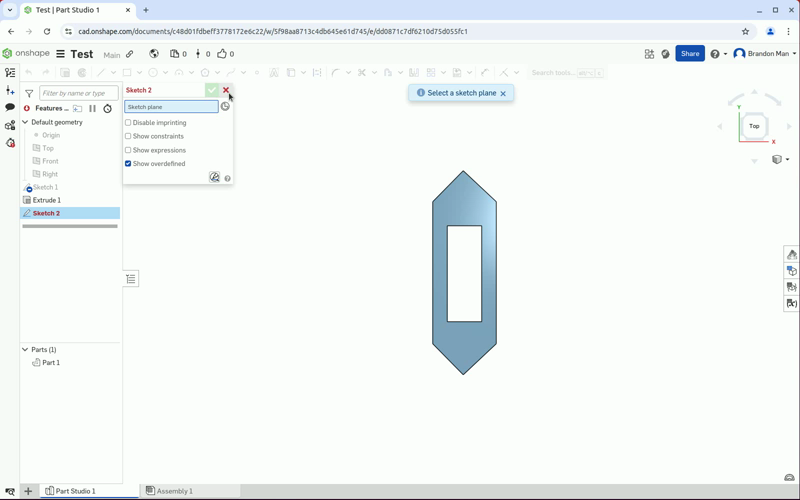
mouse_move(73, 150)
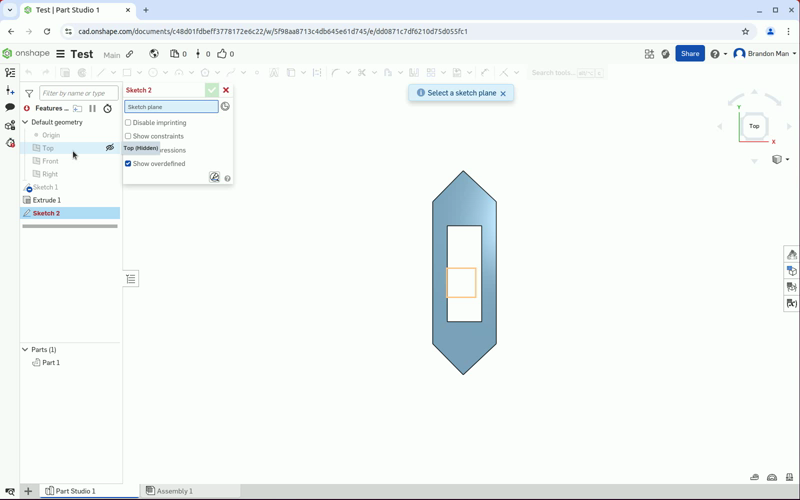
click(73, 150)
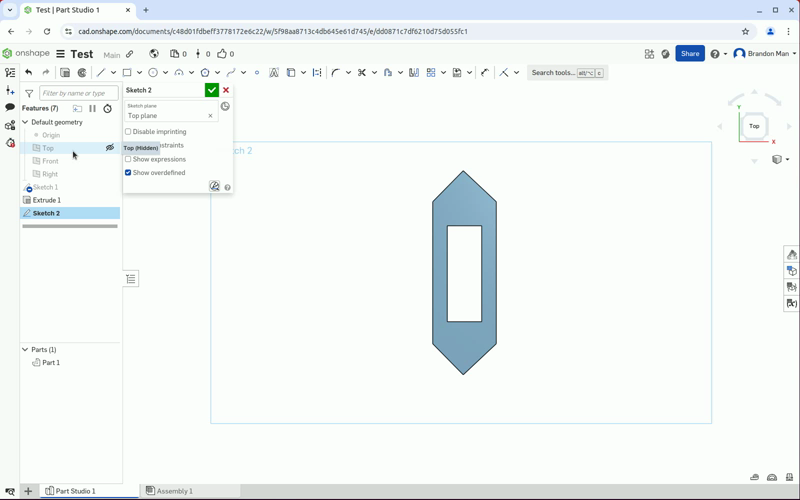
mouse_move(73, 352)
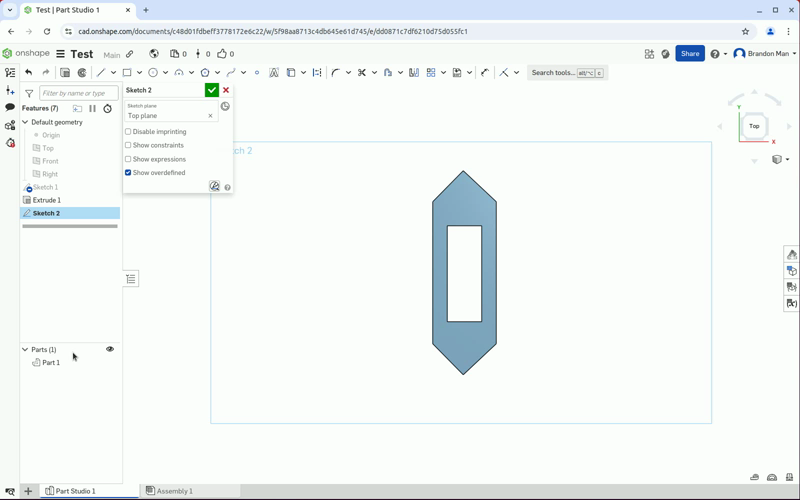
key(y)
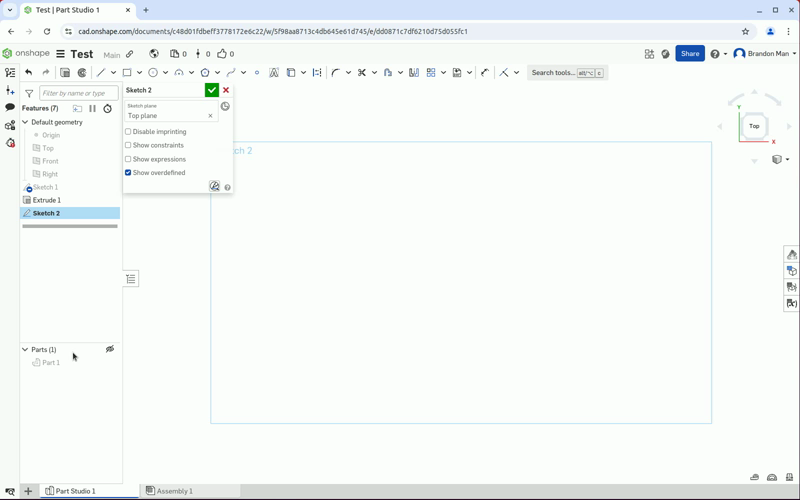
key(l)
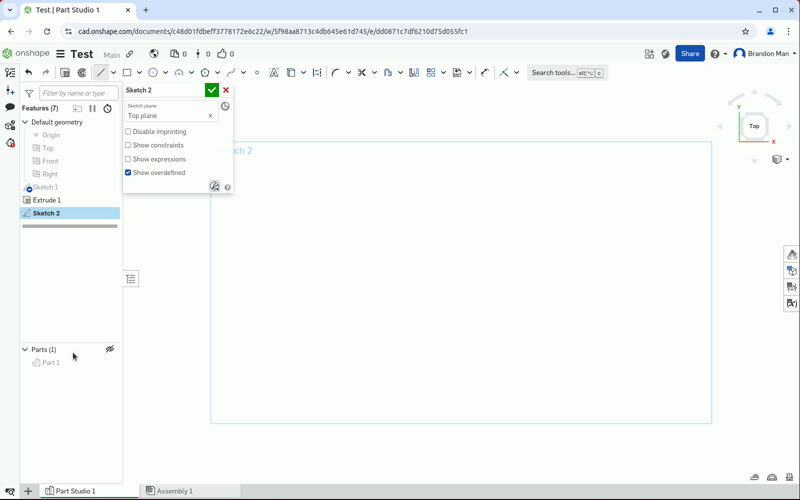
key_down(shift)
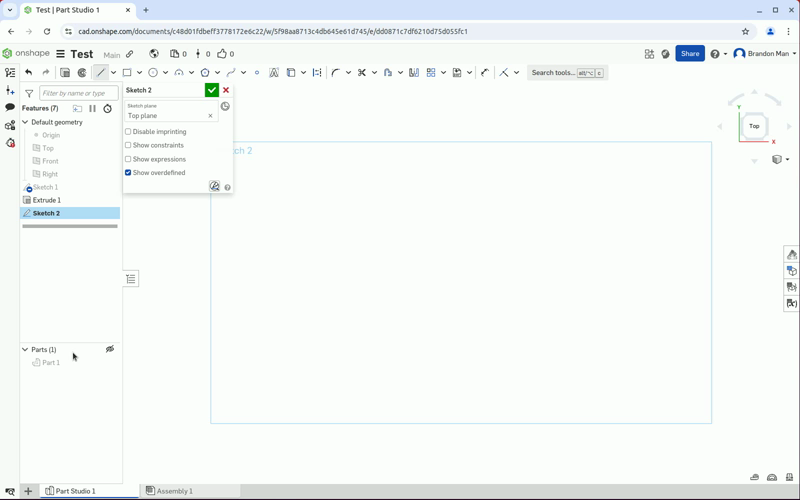
mouse_move(446, 321)
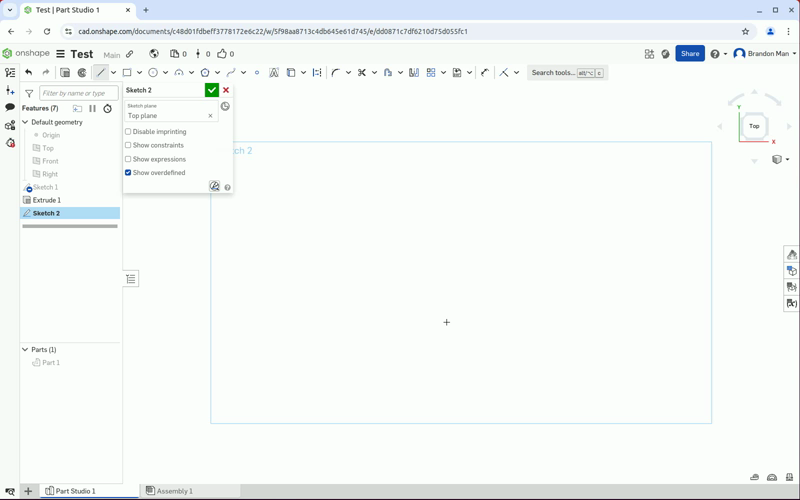
click(446, 321)
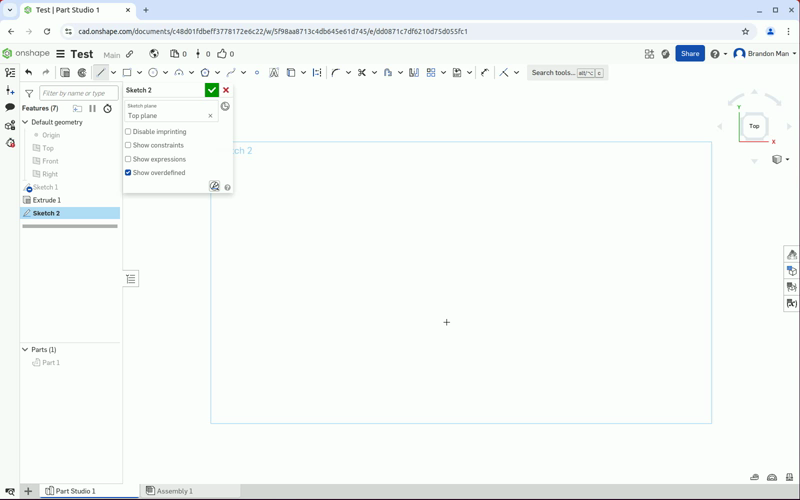
key_up(shift)
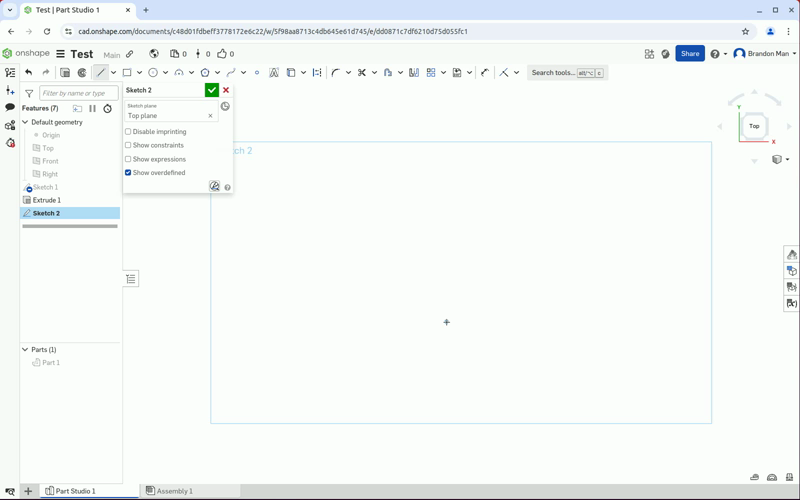
key_down(shift)
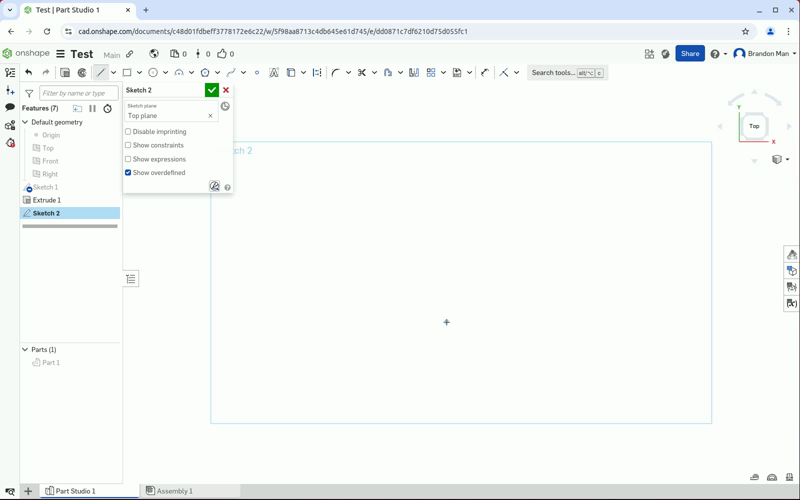
mouse_move(476, 321)
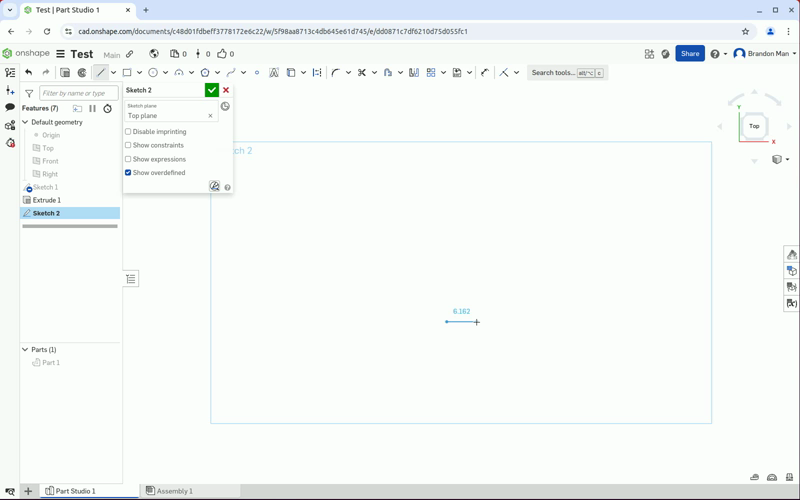
mouse_move(481, 321)
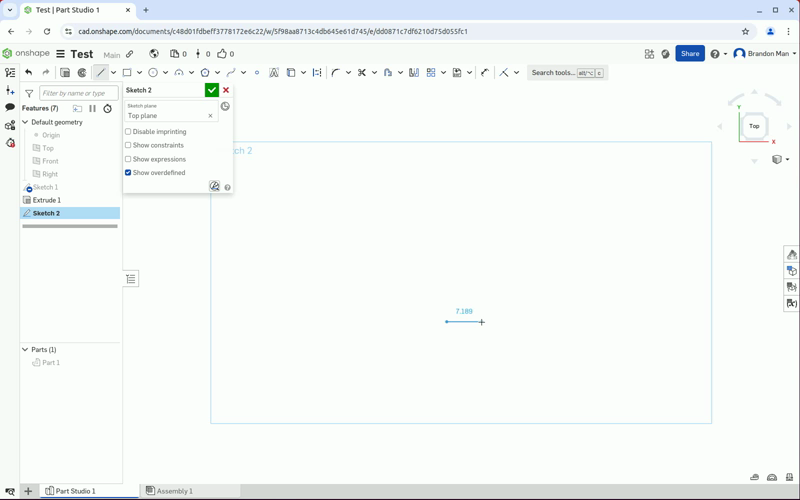
click(481, 321)
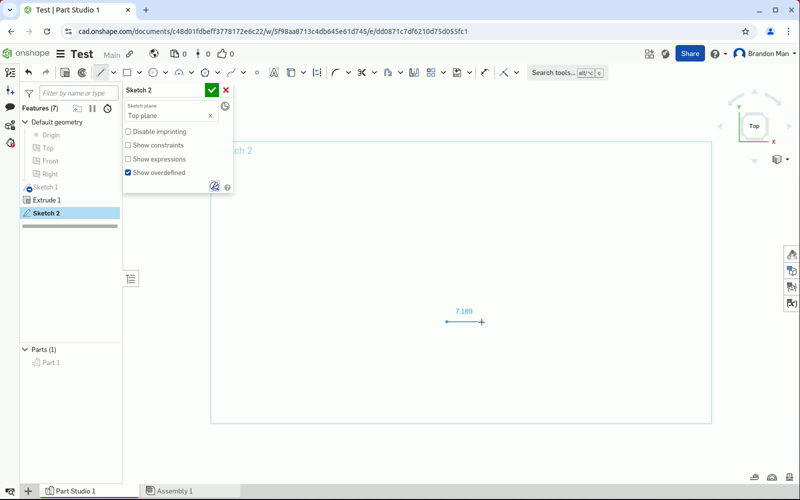
key_up(shift)
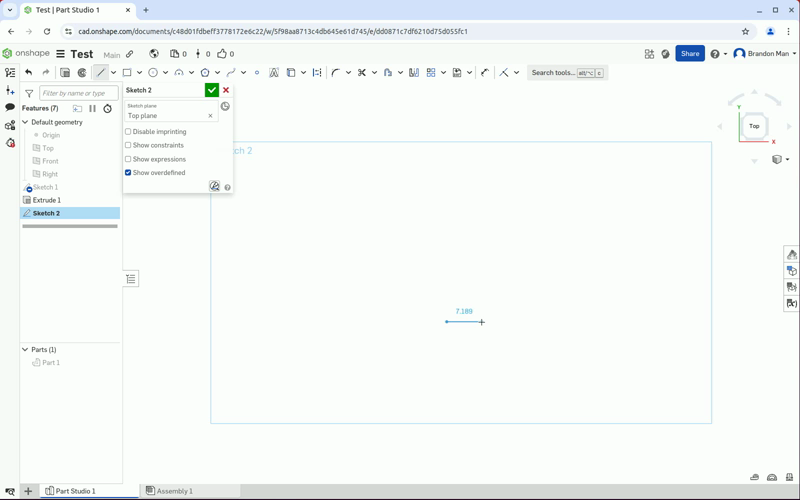
key_down(shift)
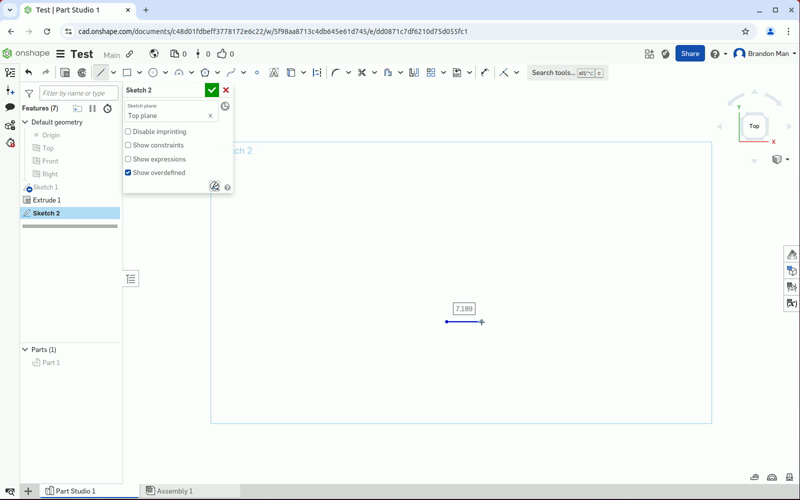
mouse_move(481, 224)
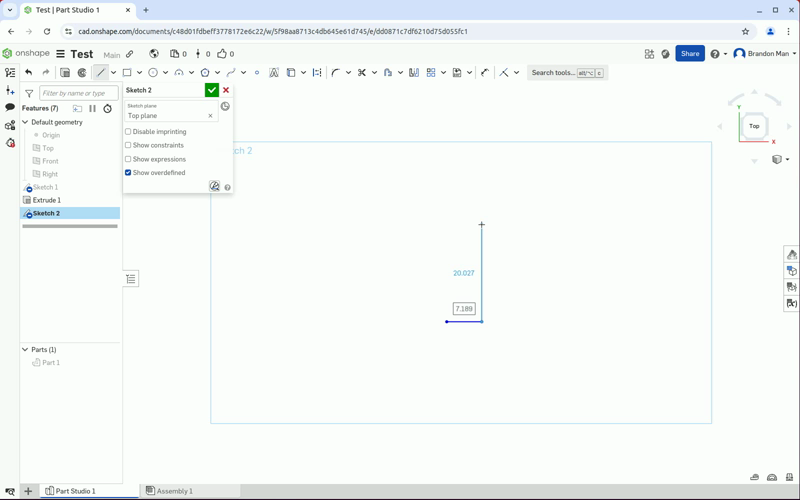
click(481, 224)
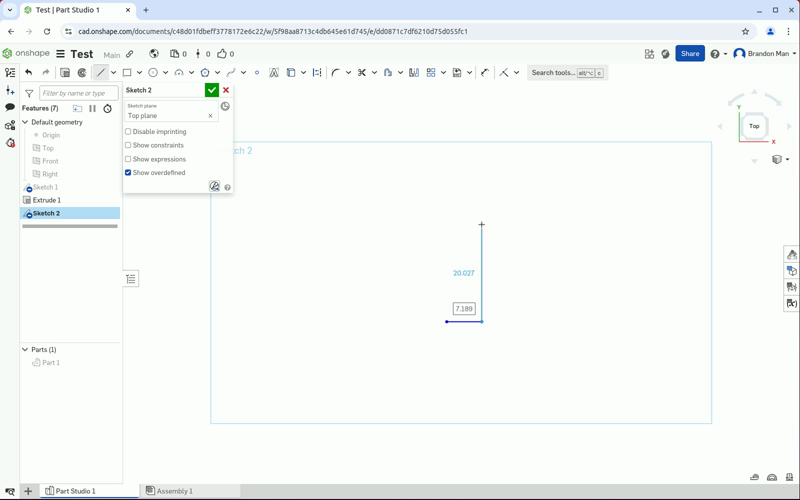
key_up(shift)
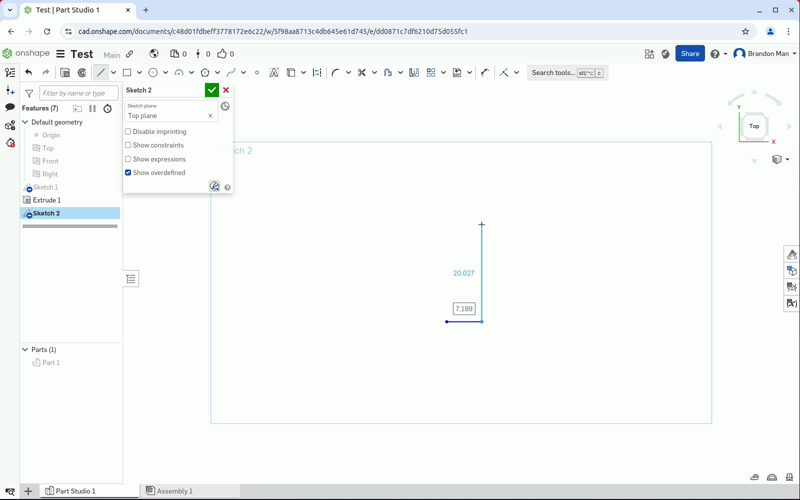
key_down(shift)
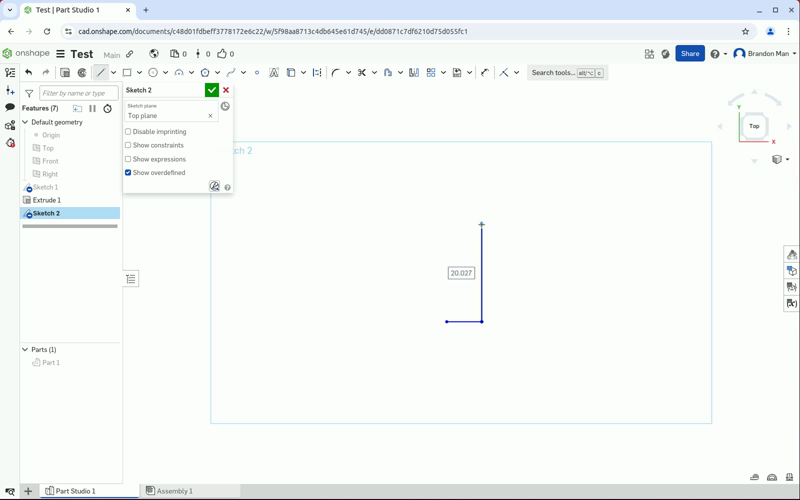
mouse_move(511, 224)
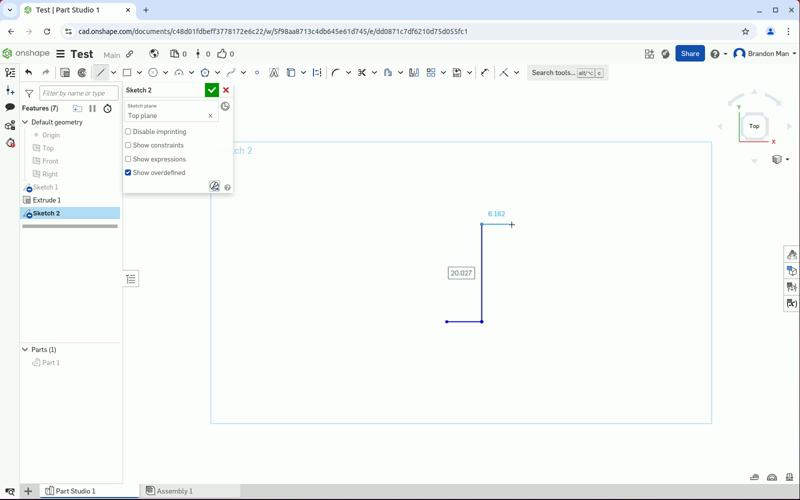
mouse_move(446, 224)
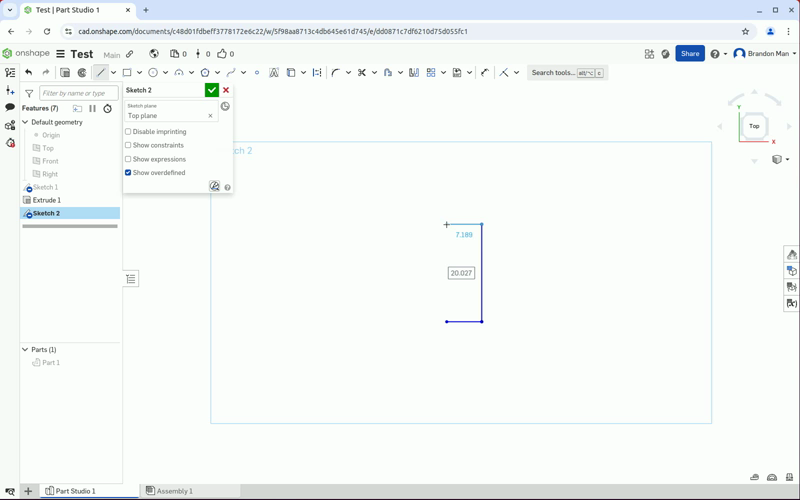
click(446, 224)
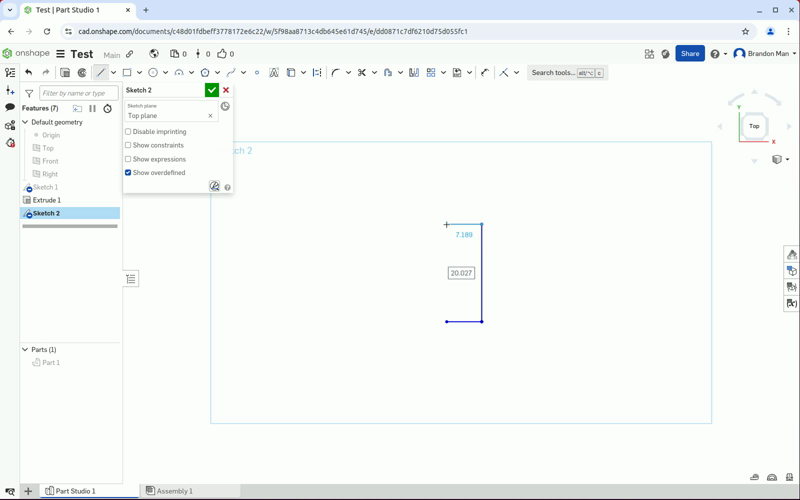
key_up(shift)
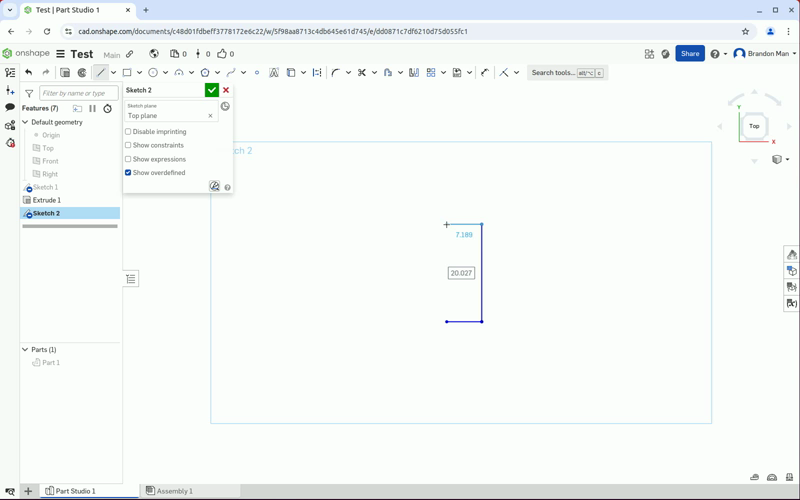
key_down(shift)
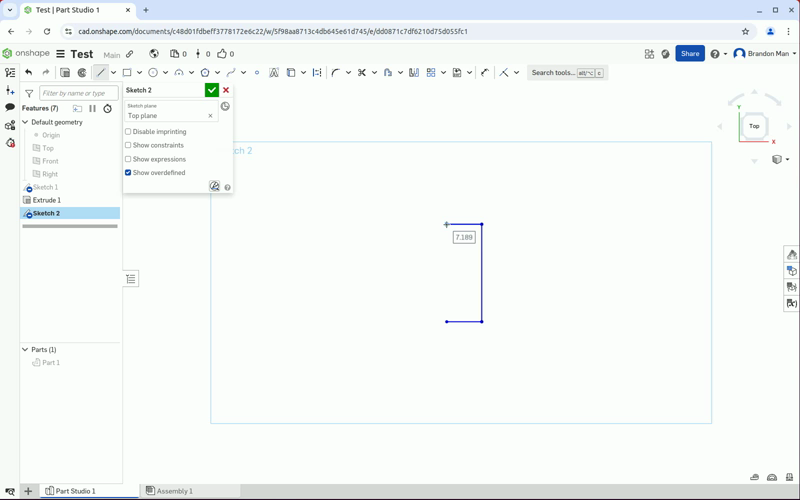
mouse_move(446, 321)
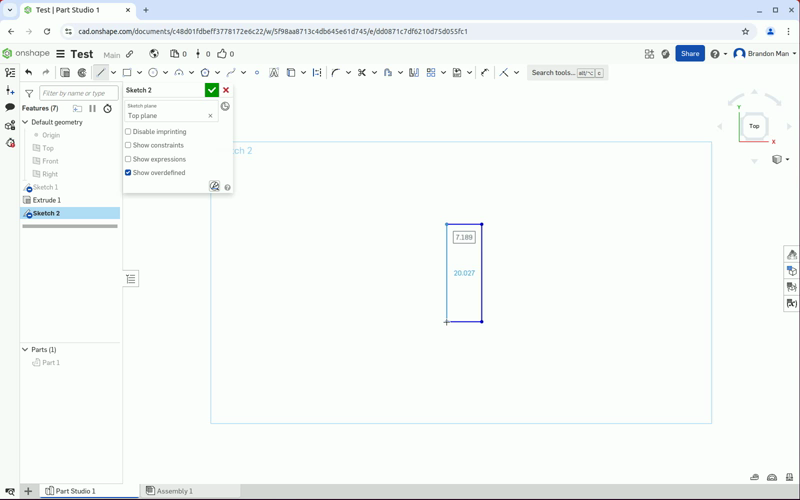
key_up(shift)
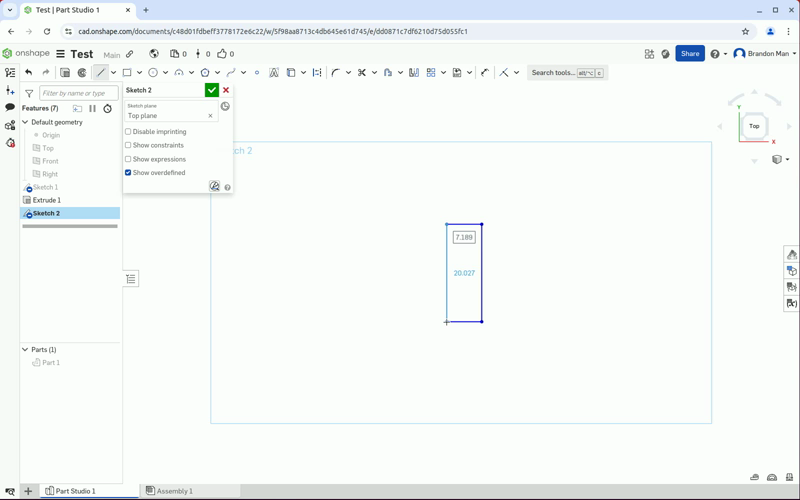
click(446, 321)
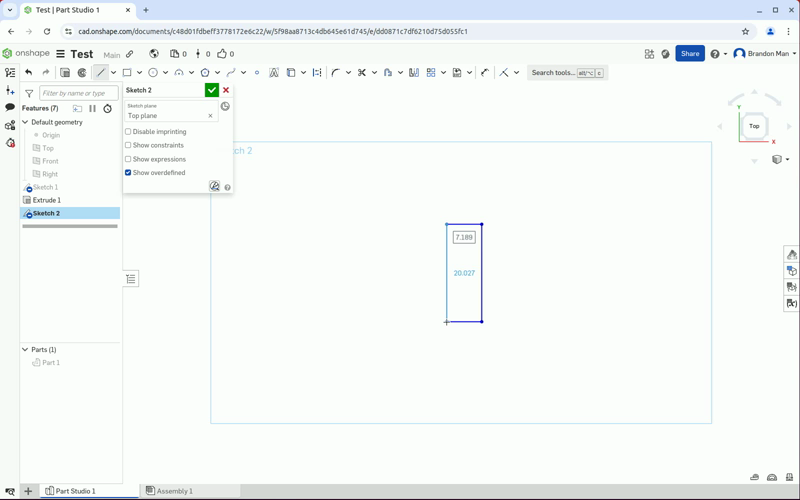
key(esc)
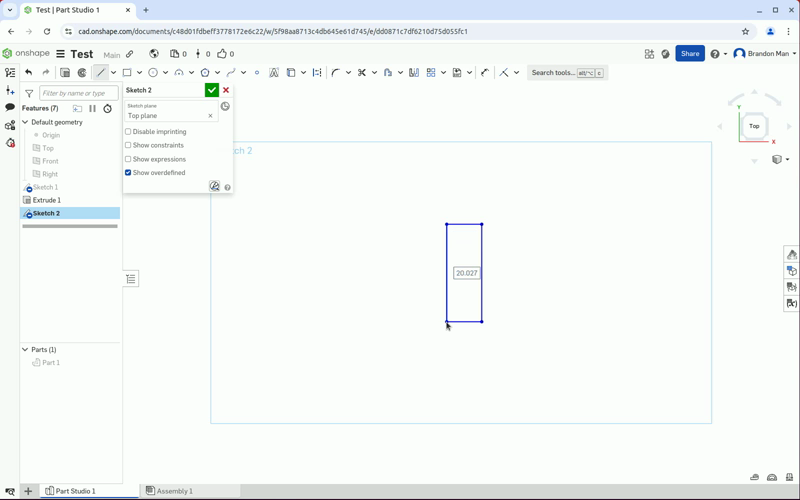
mouse_move(467, 279)
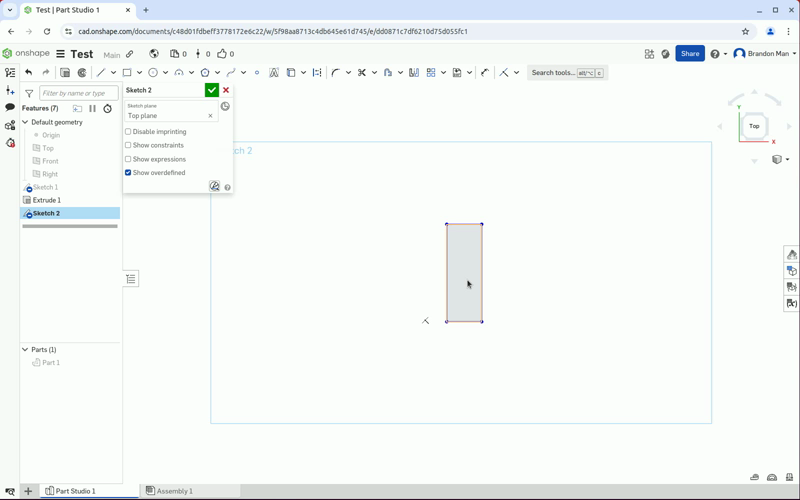
click(467, 279)
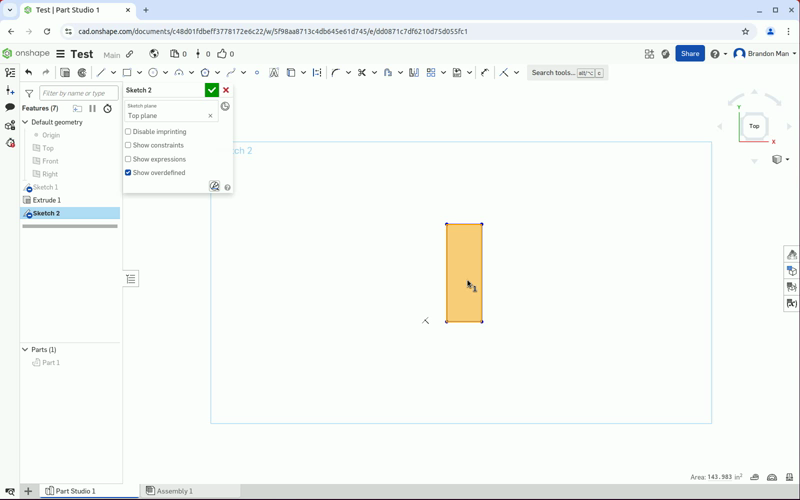
mouse_move(73, 352)
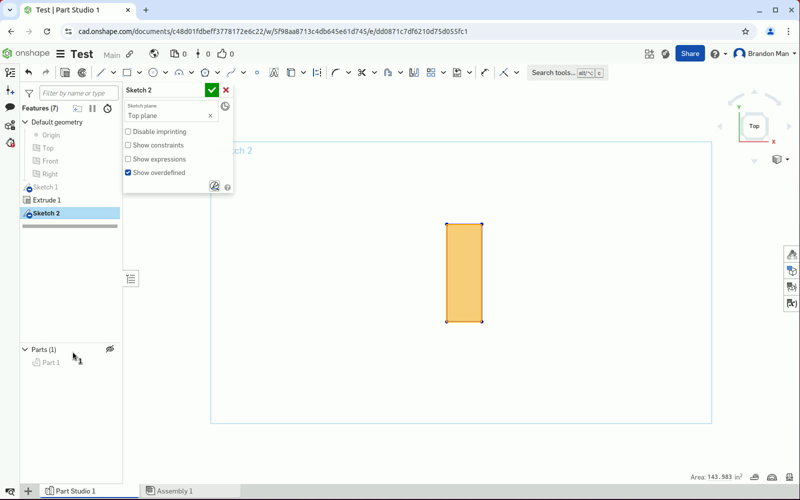
key(shift+y)
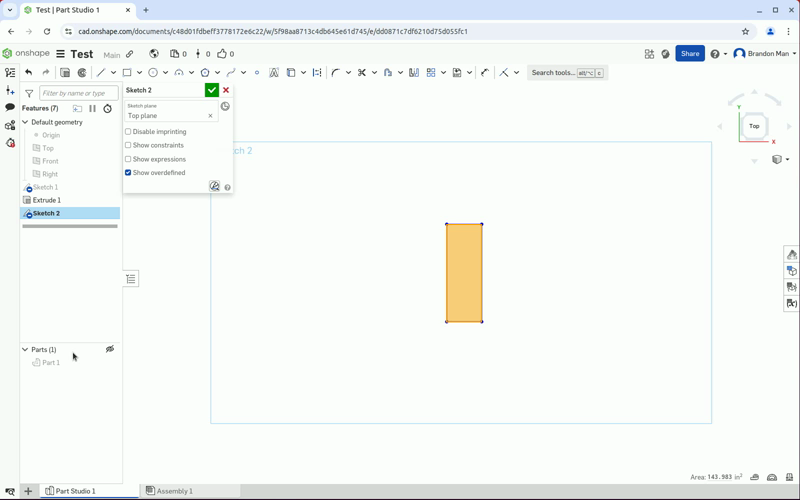
key(shift+e)
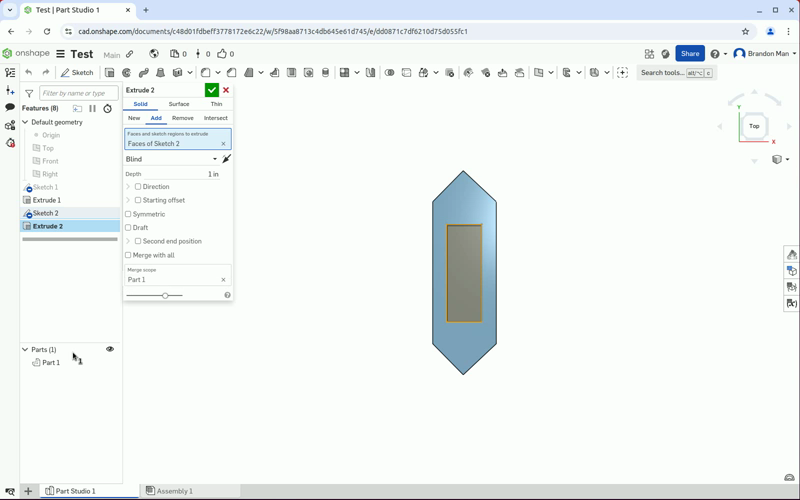
mouse_move(143, 106)
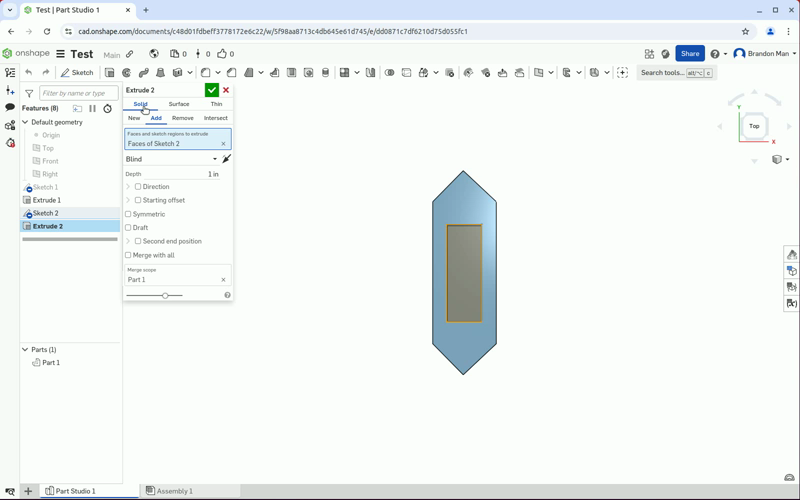
click(143, 106)
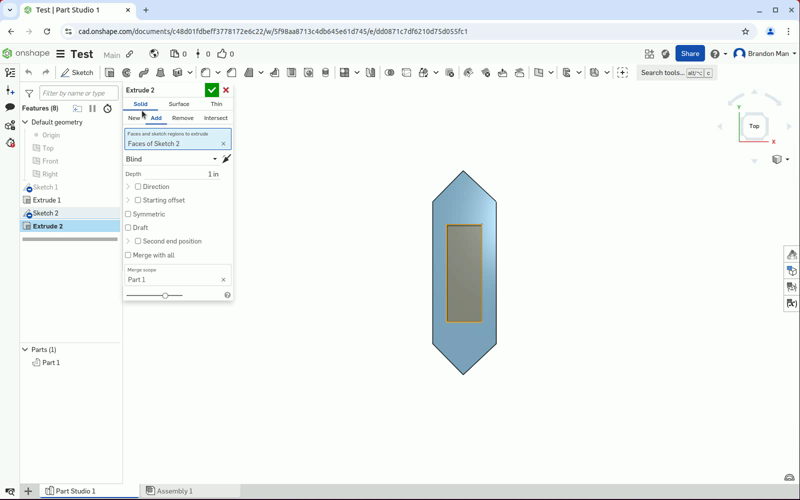
mouse_move(137, 120)
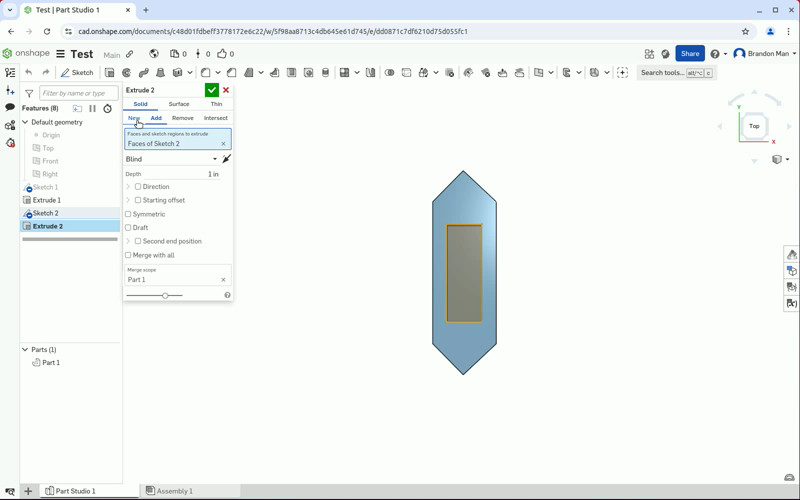
click(137, 120)
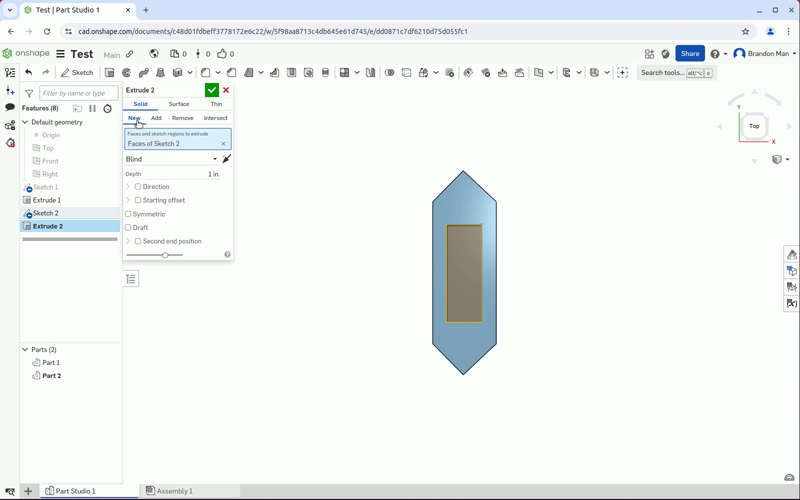
key(tab, 4)
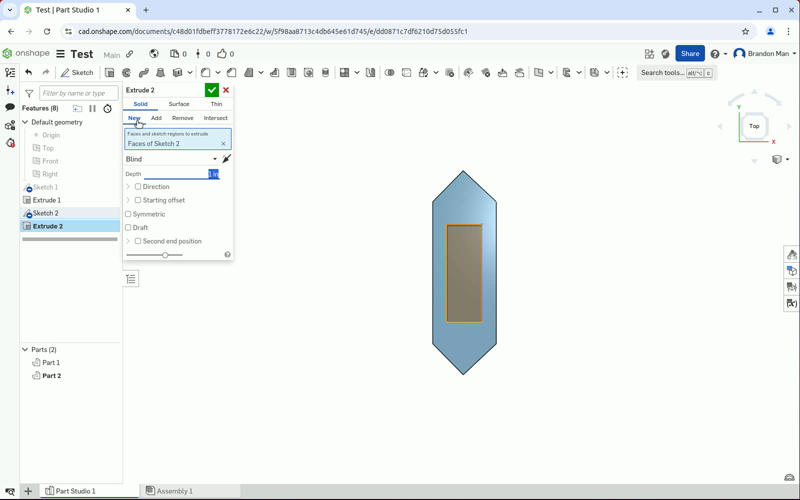
text(7.221)
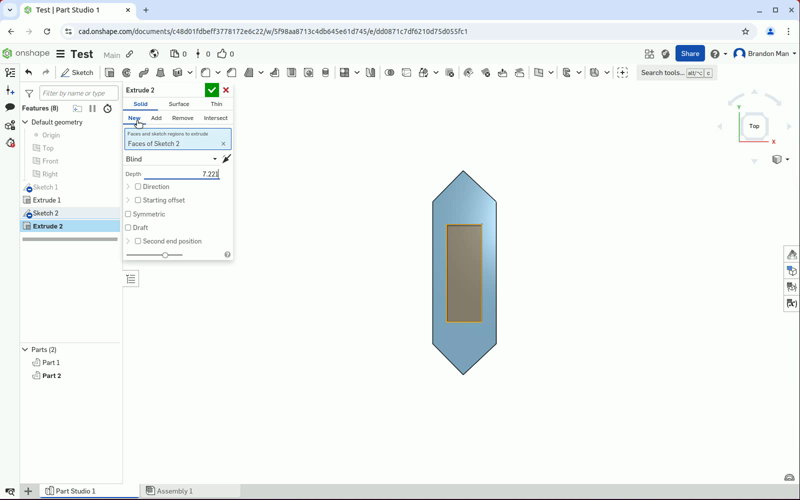
key(enter)
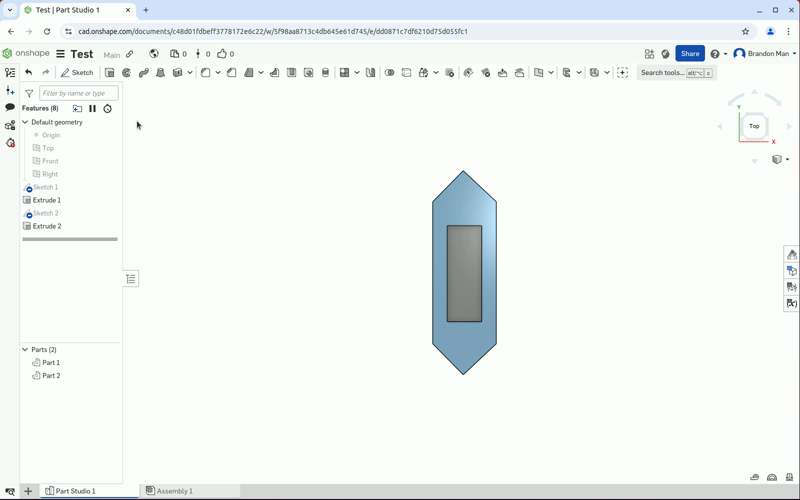
key(shift+h)
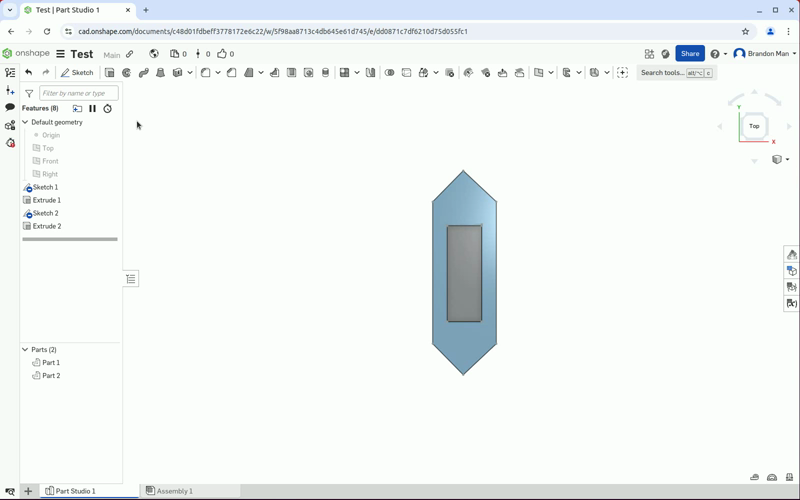
key(shift+h)
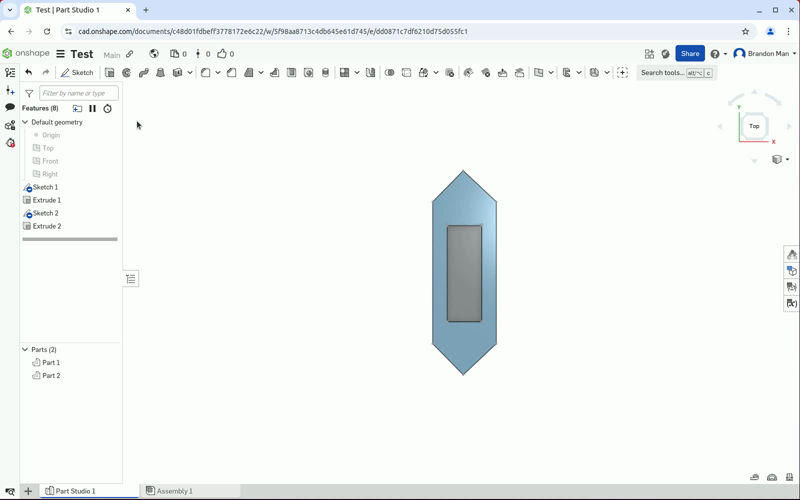
key(shift+7)
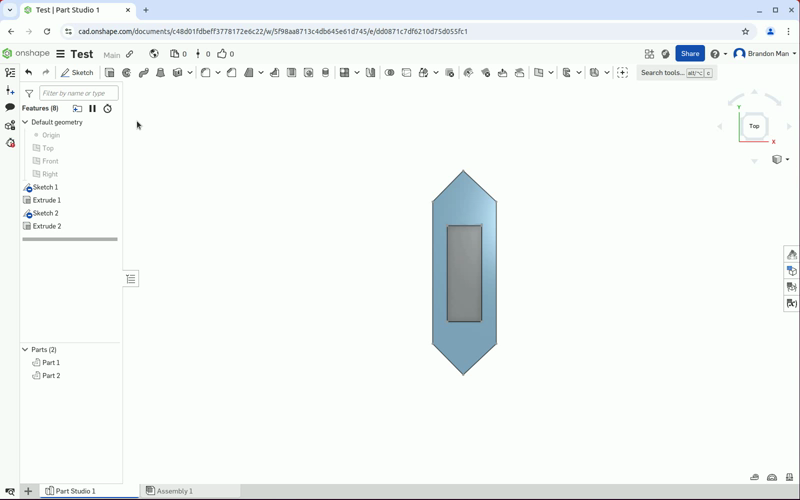
key(up, 3)
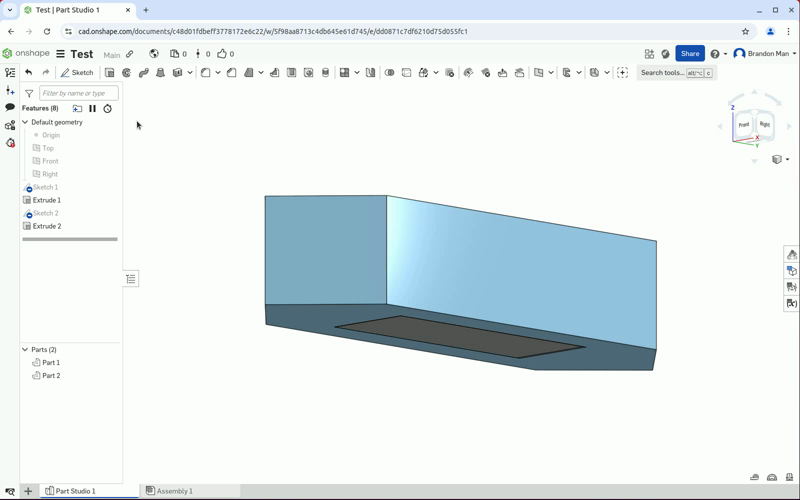
key(left, 3)
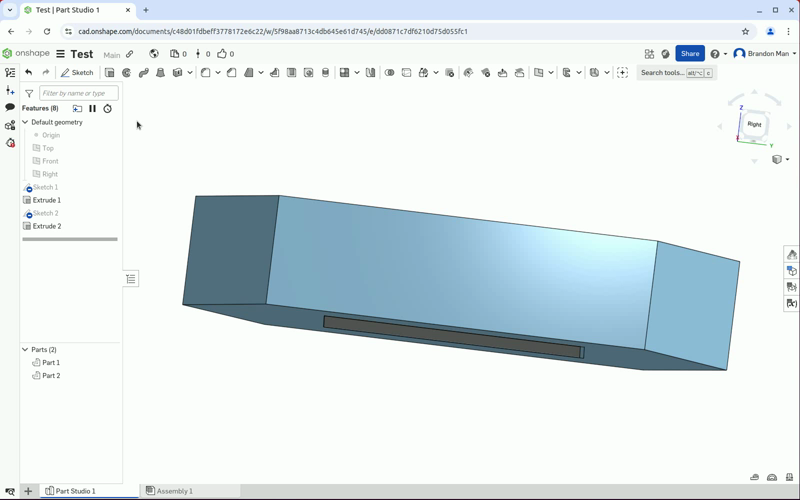
key(right, 3)
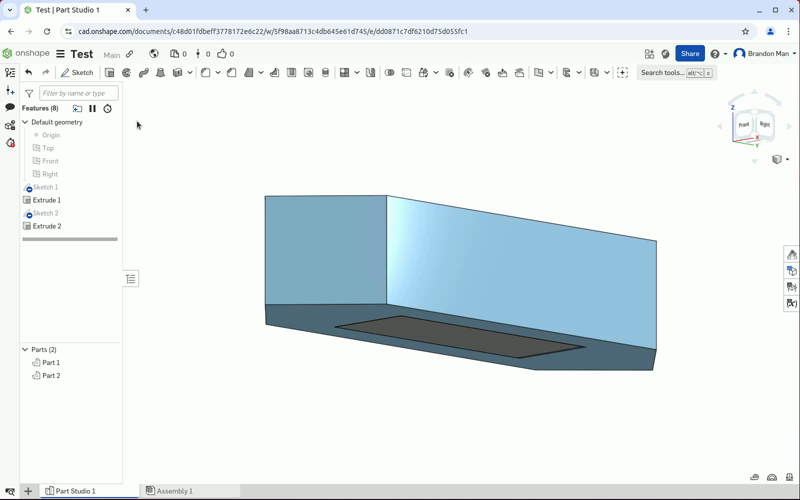
key(down, 3)
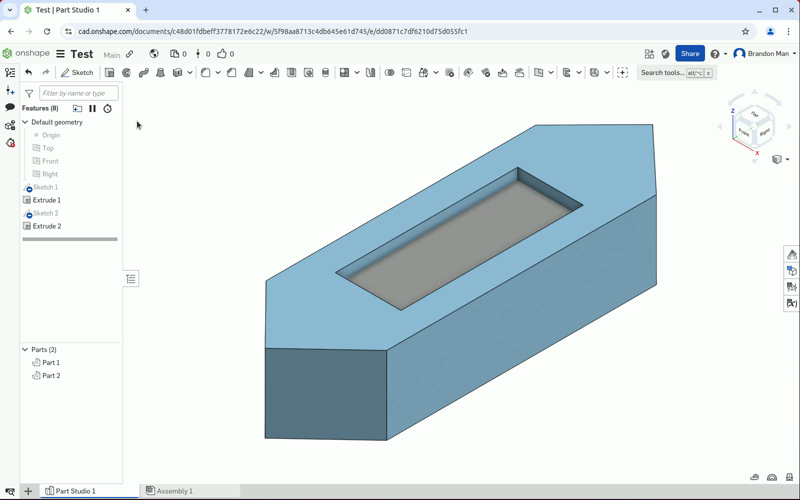
mouse_move(73, 189)
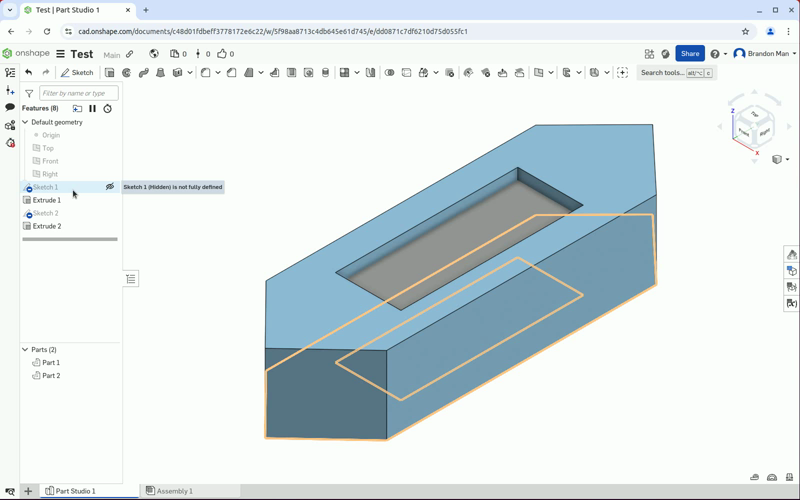
click(73, 189)